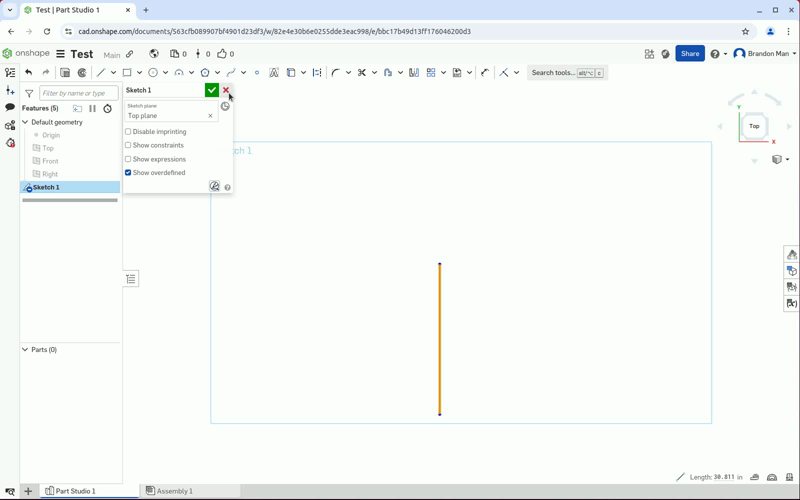
key(shift+h)
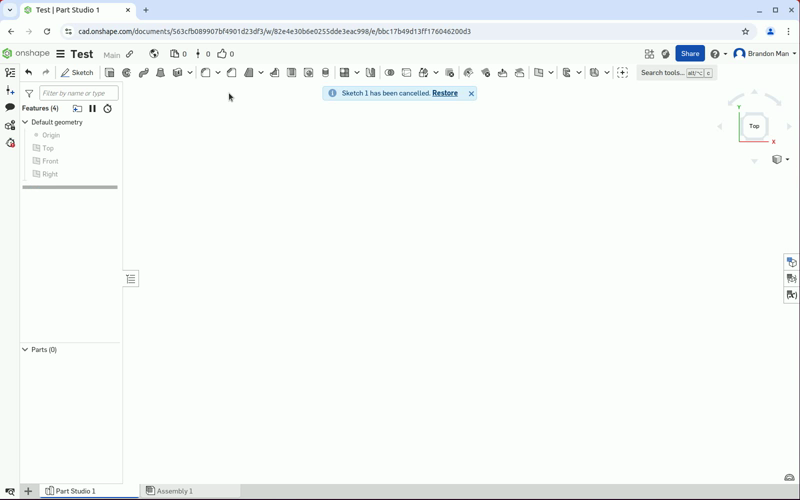
mouse_move(73, 352)
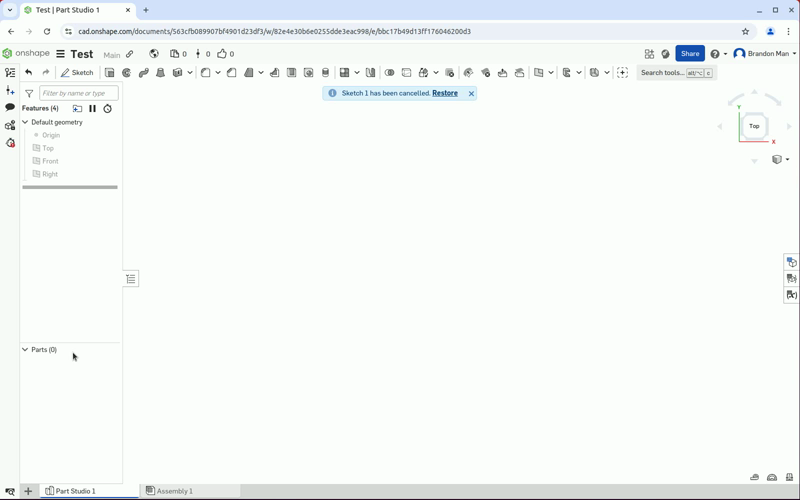
key(y)
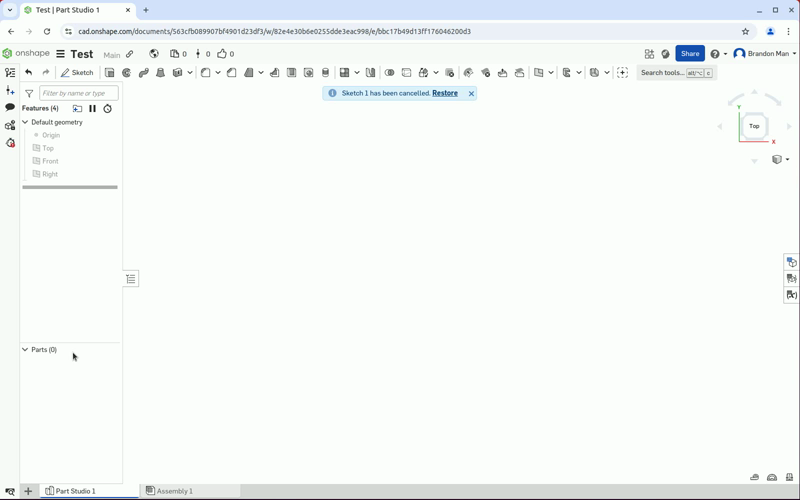
key(shift+p)
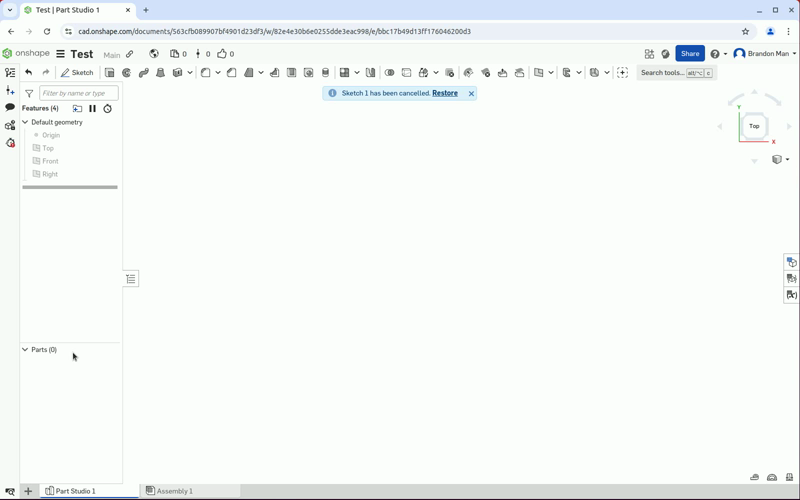
key(space)
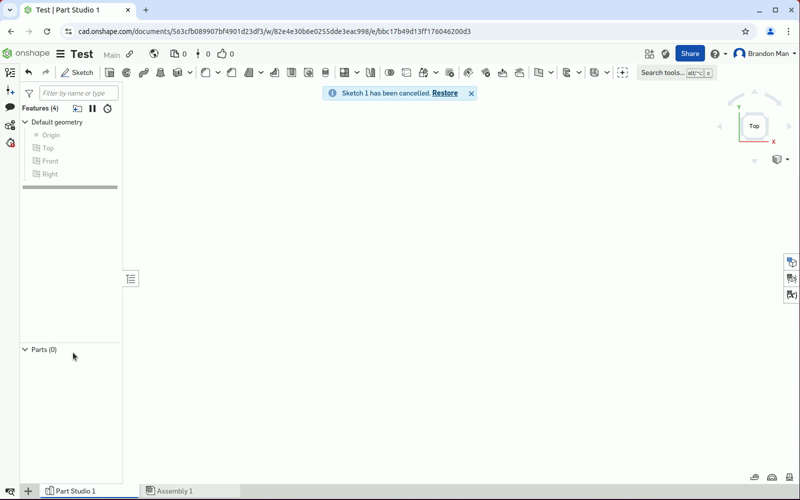
key_down(shift)
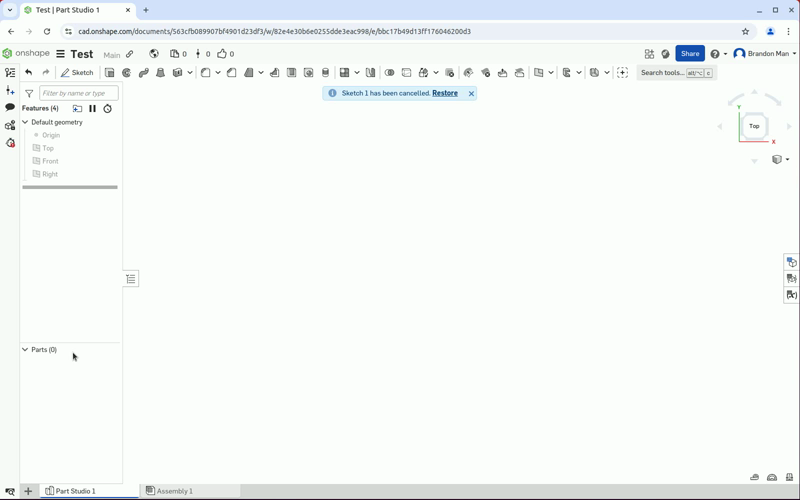
key(up)
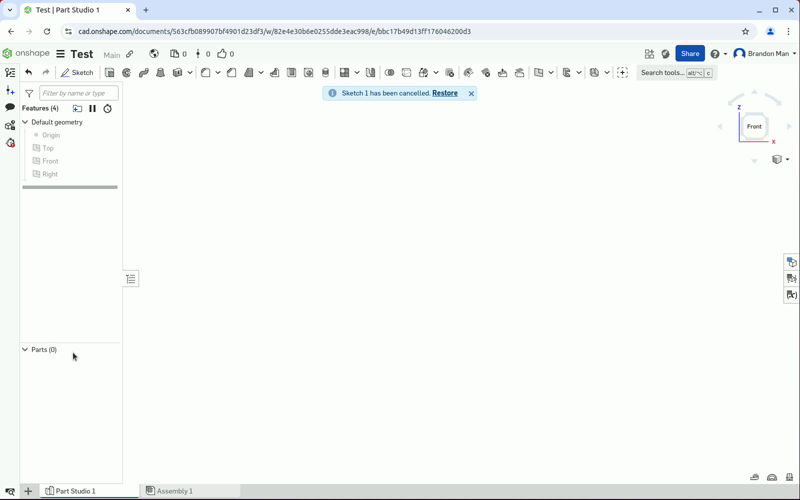
key_up(shift)
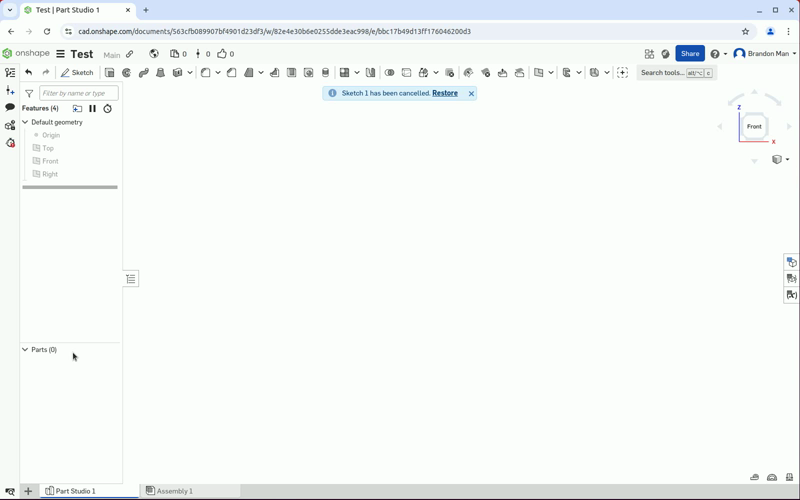
mouse_move(73, 352)
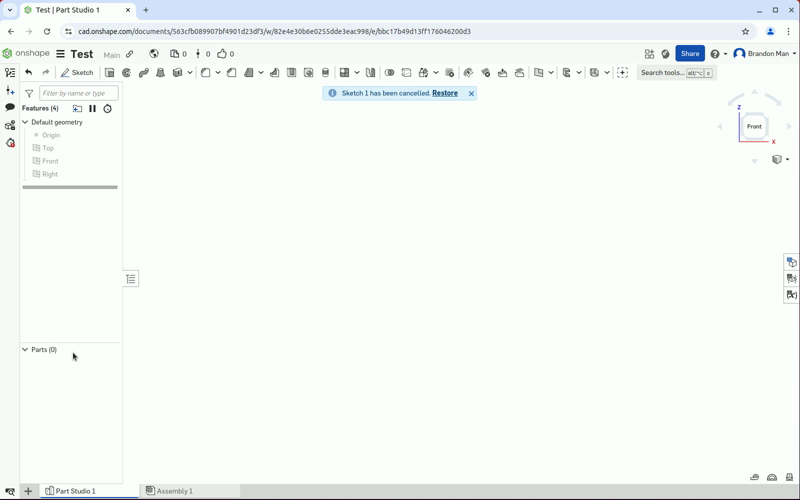
key(shift+y)
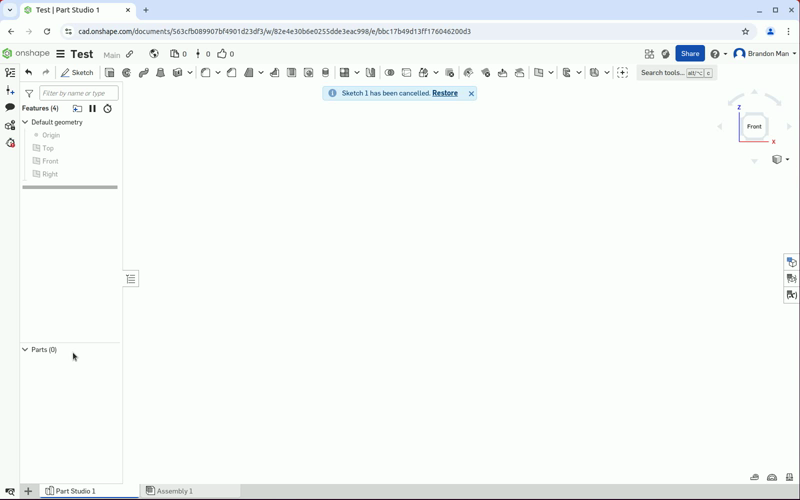
key(shift+s)
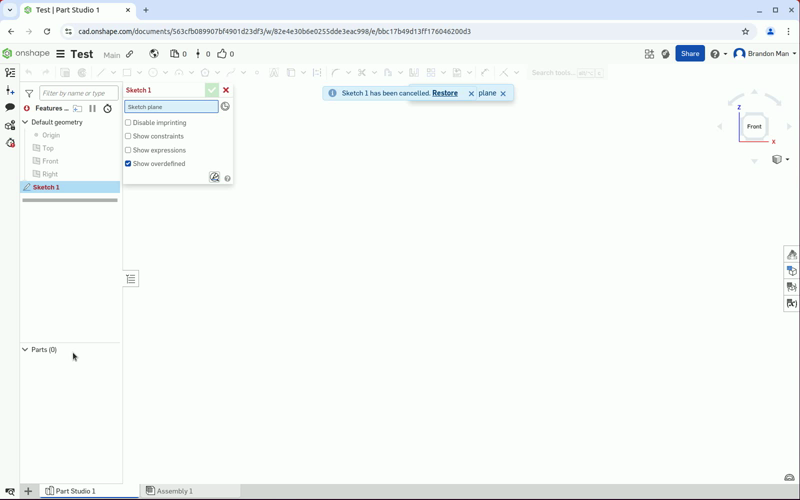
mouse_move(73, 163)
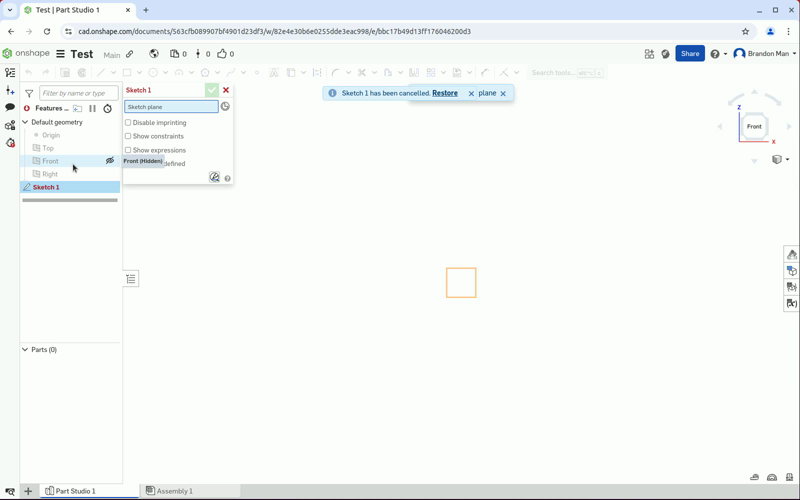
click(73, 163)
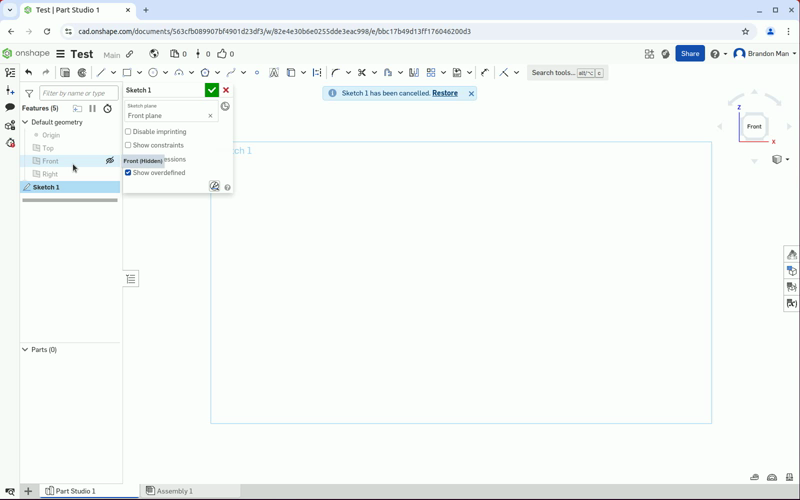
mouse_move(73, 352)
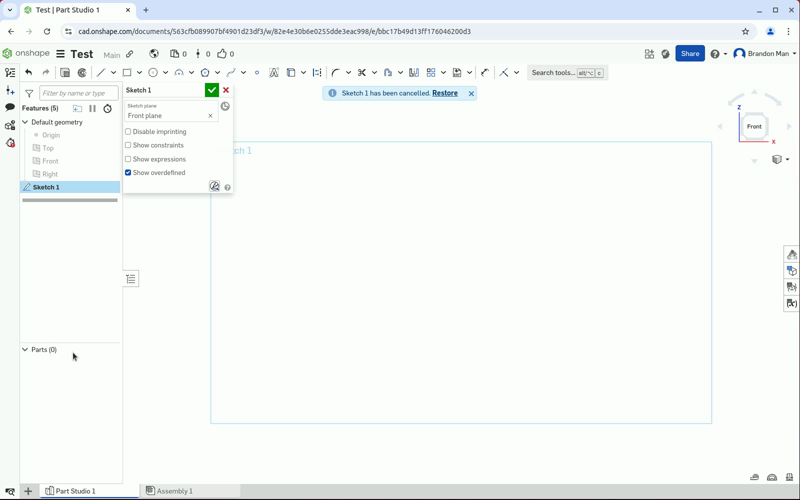
key(y)
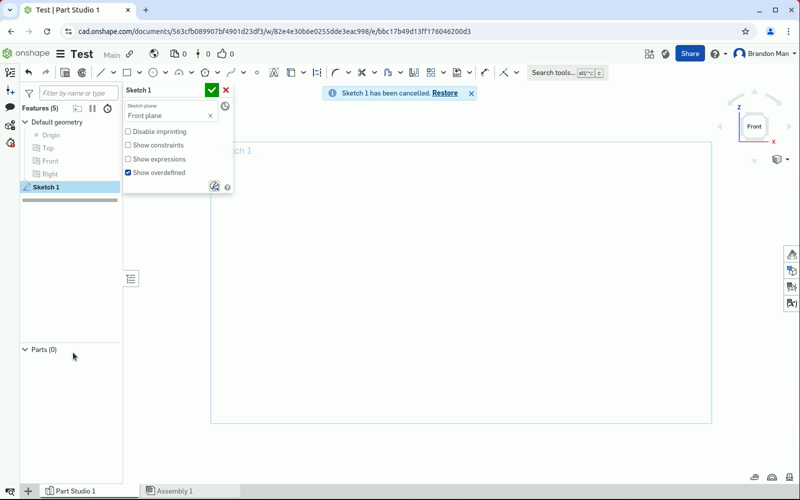
key(l)
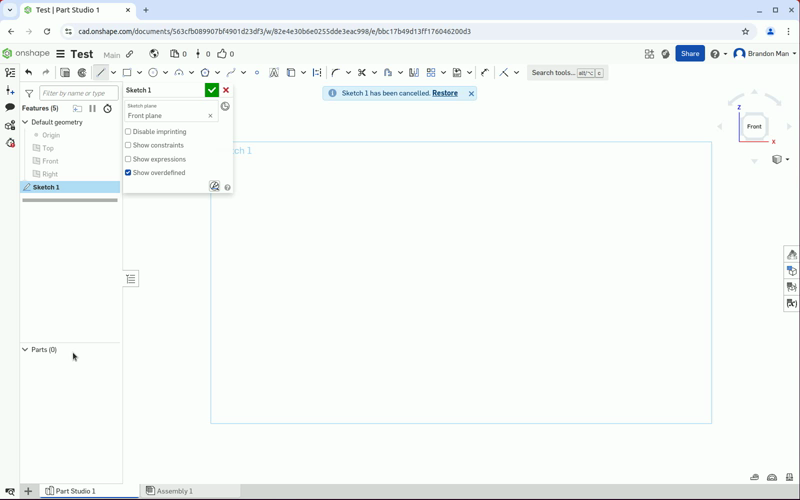
key_down(shift)
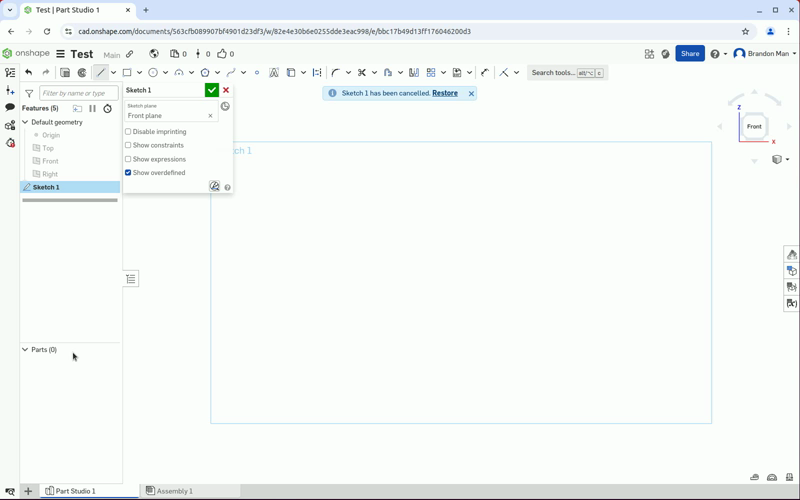
mouse_move(460, 282)
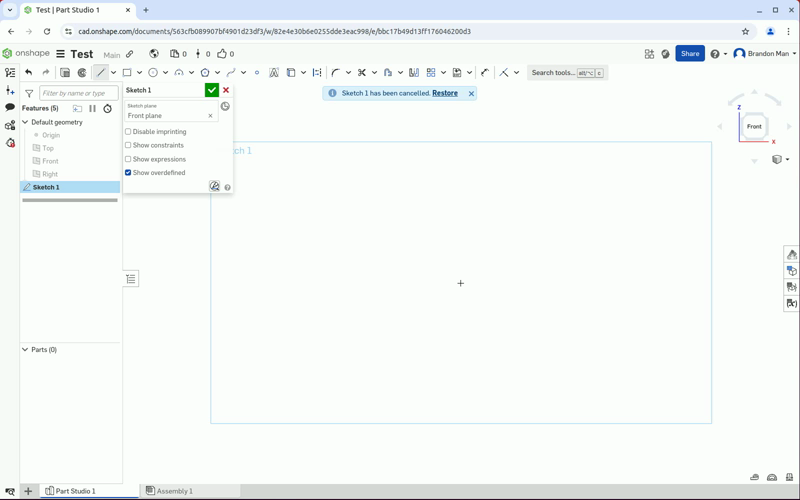
click(460, 282)
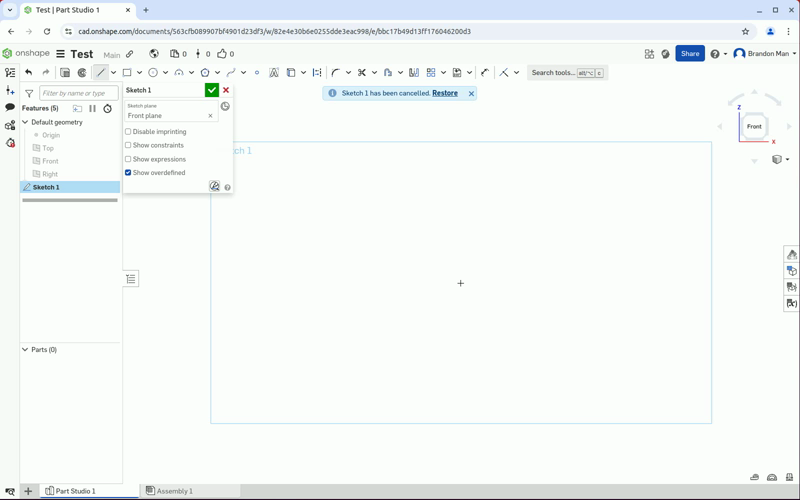
key_up(shift)
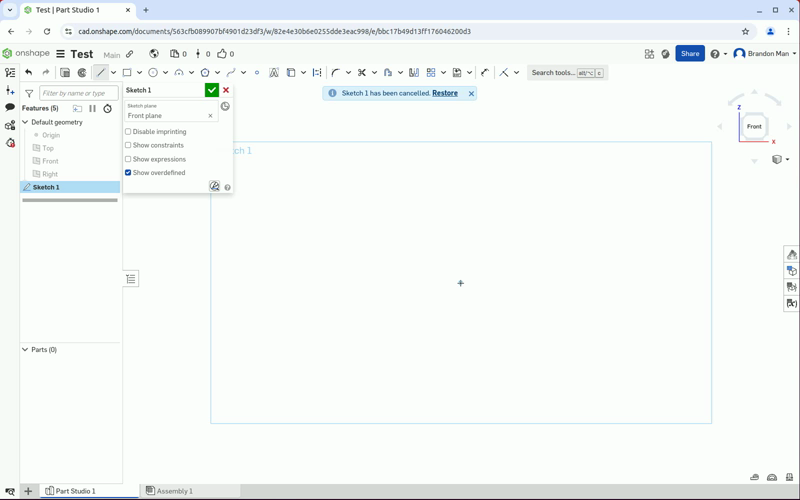
key_down(shift)
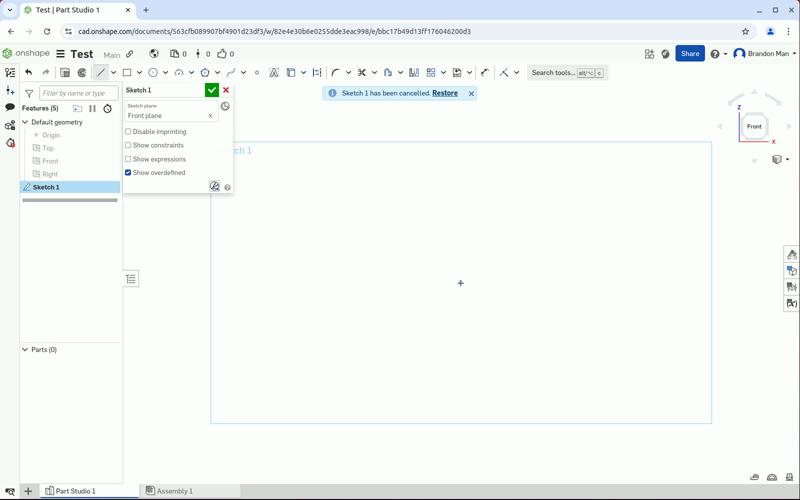
mouse_move(573, 282)
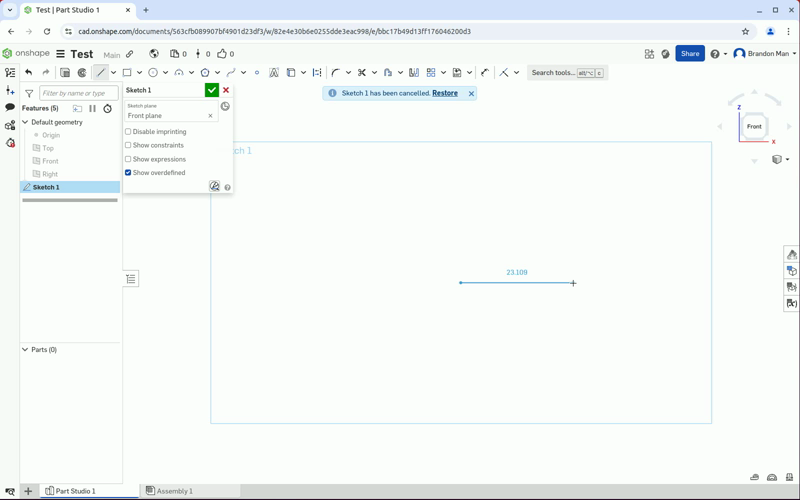
click(573, 282)
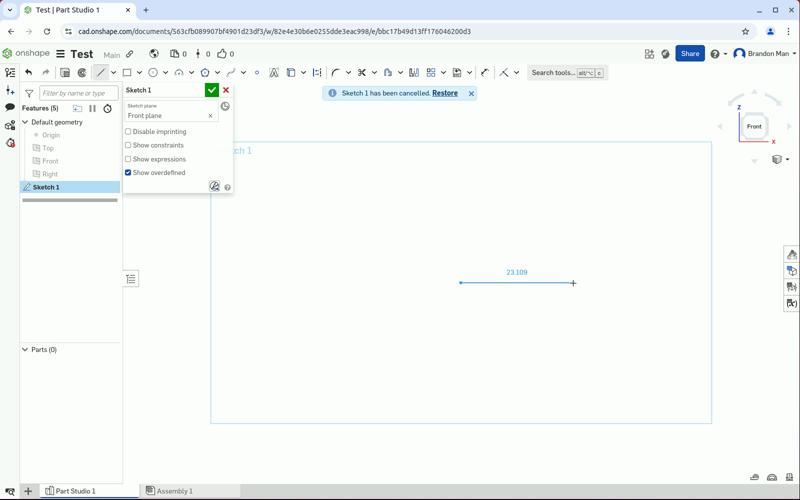
key_up(shift)
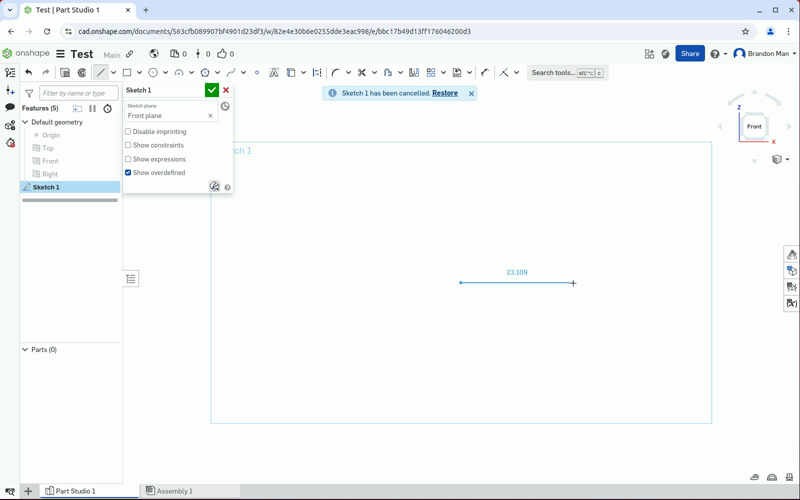
key_down(shift)
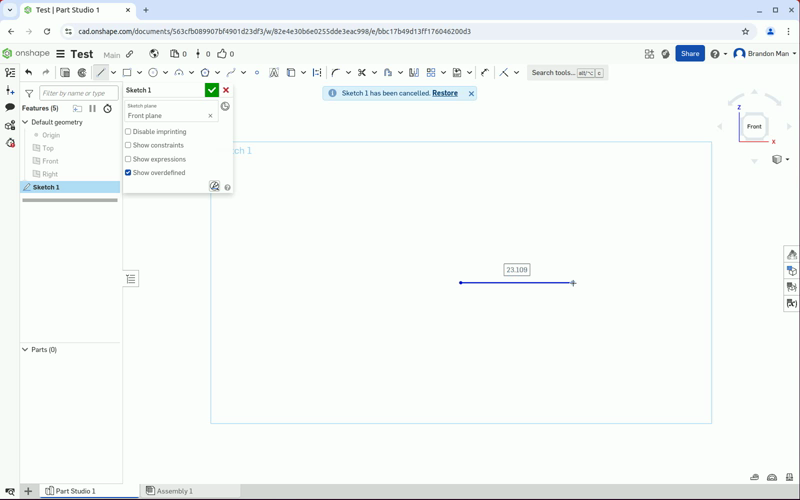
mouse_move(589, 282)
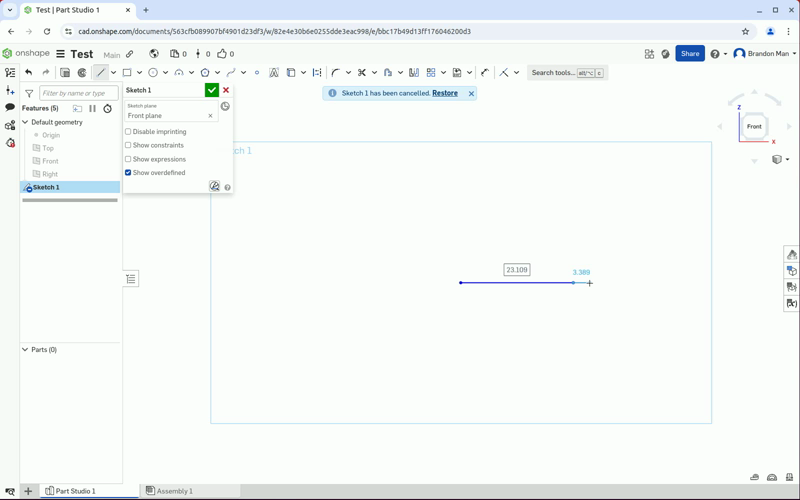
mouse_move(573, 237)
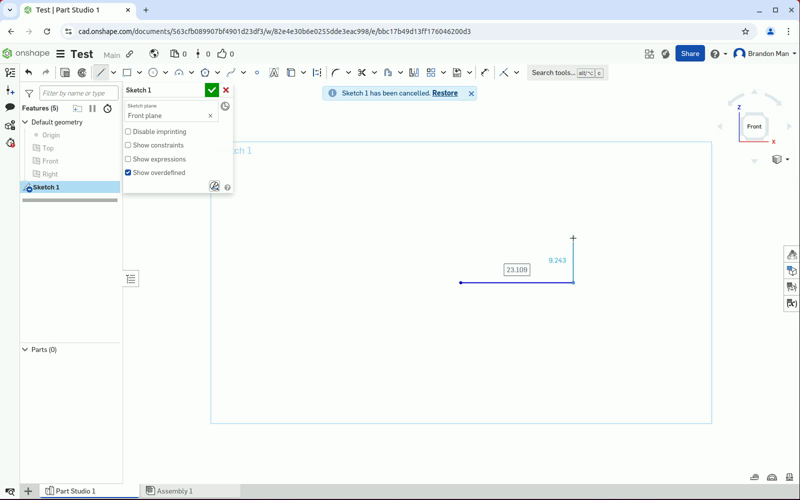
click(573, 237)
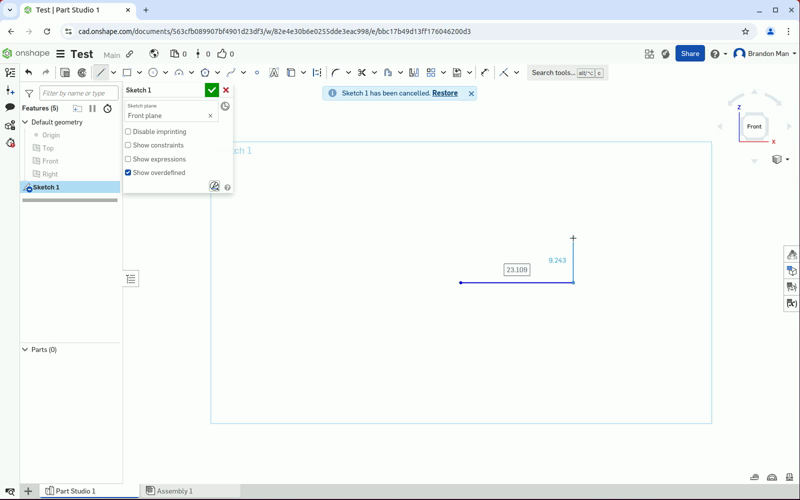
key_up(shift)
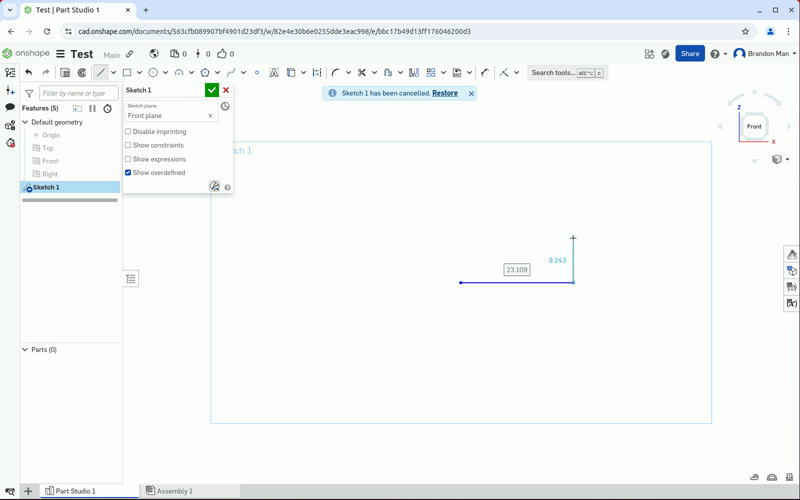
key_down(shift)
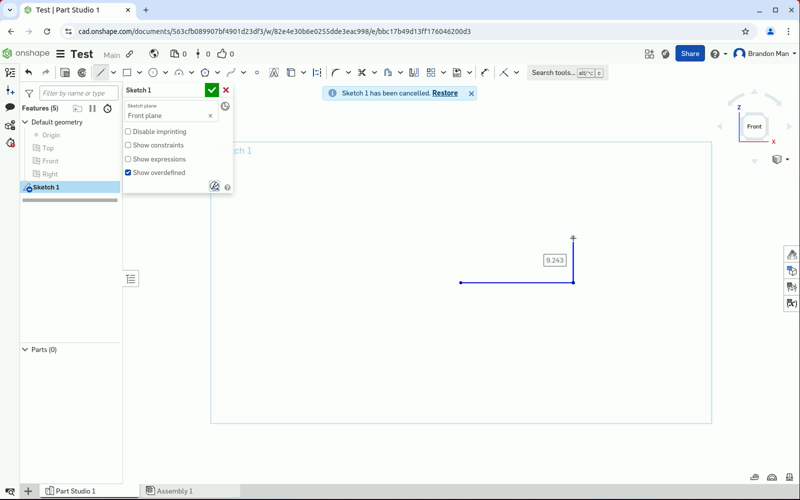
mouse_move(460, 237)
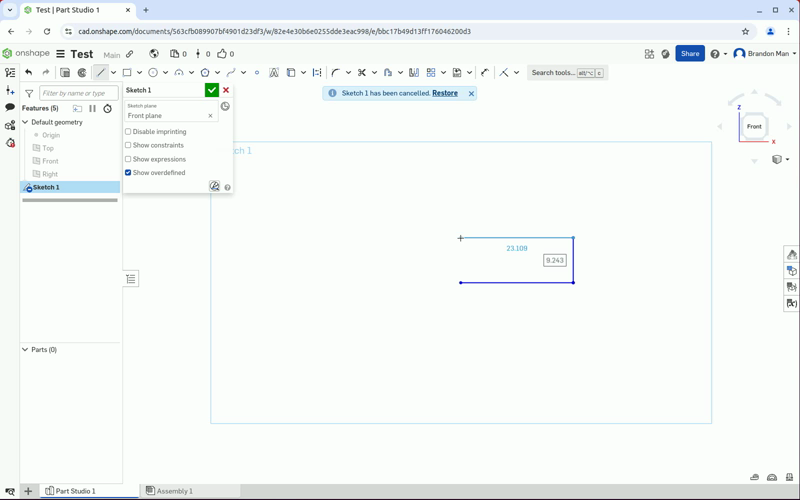
click(460, 237)
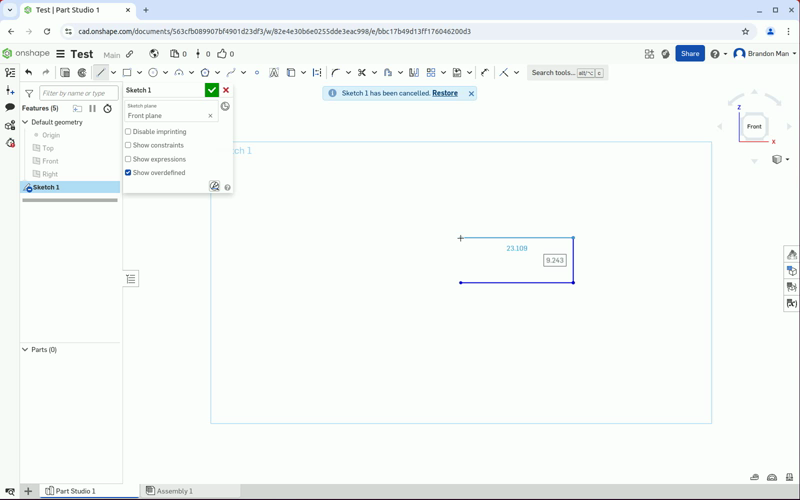
key_up(shift)
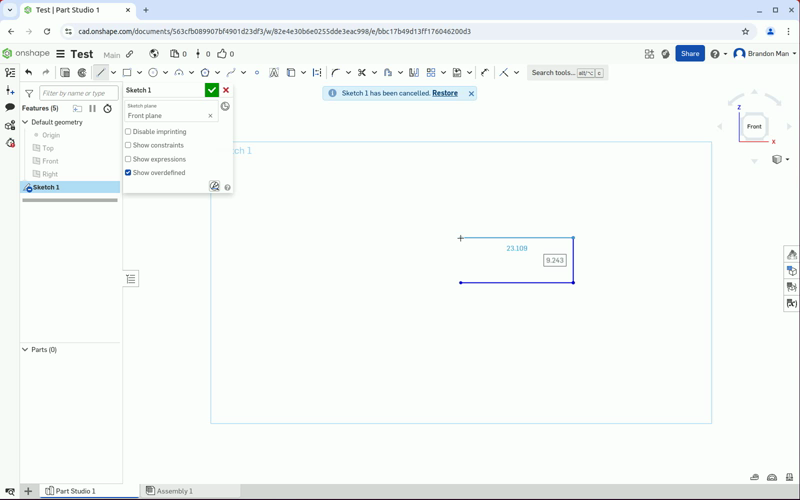
mouse_move(490, 237)
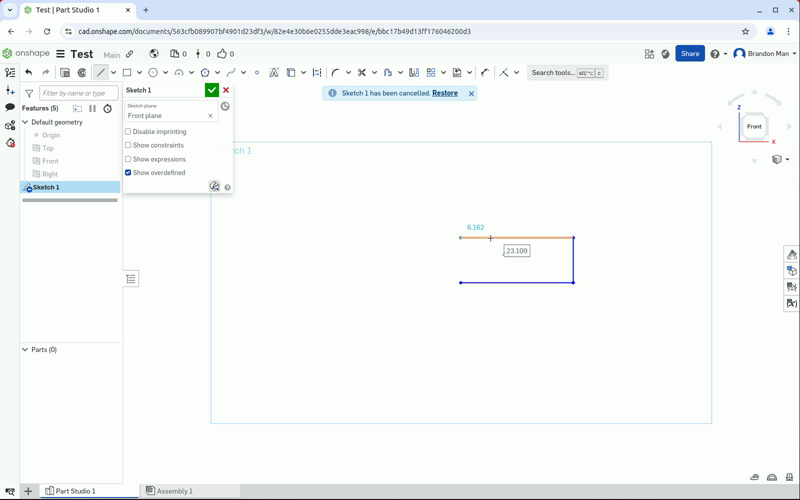
key_down(shift)
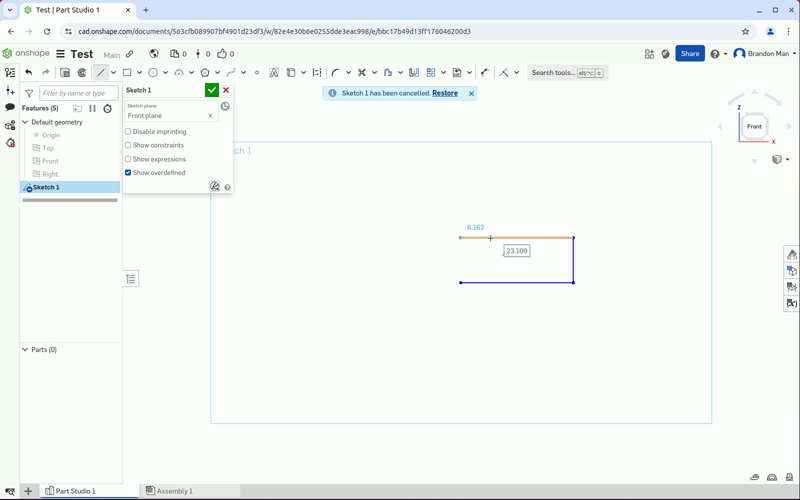
mouse_move(460, 282)
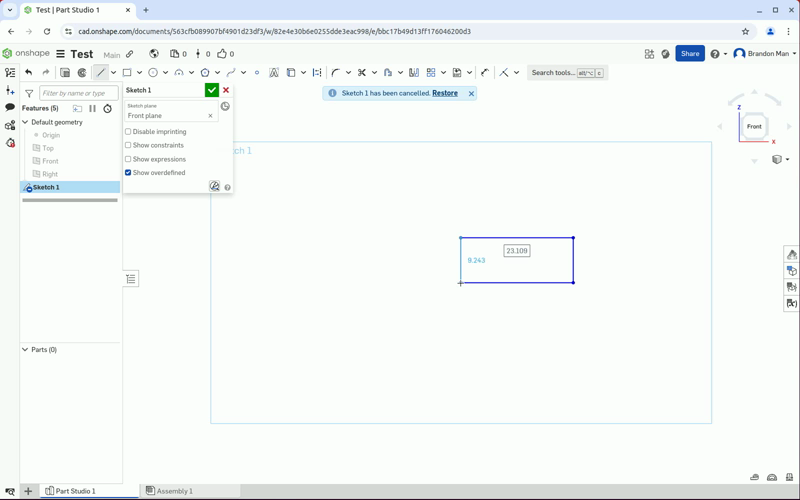
key_up(shift)
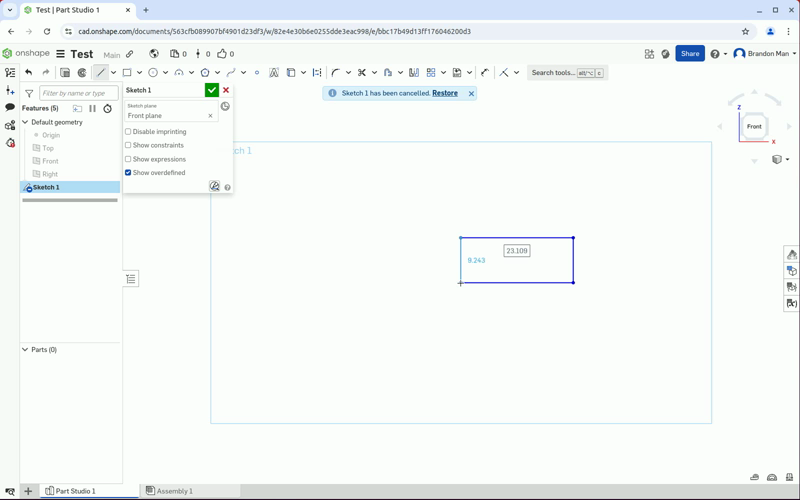
click(460, 282)
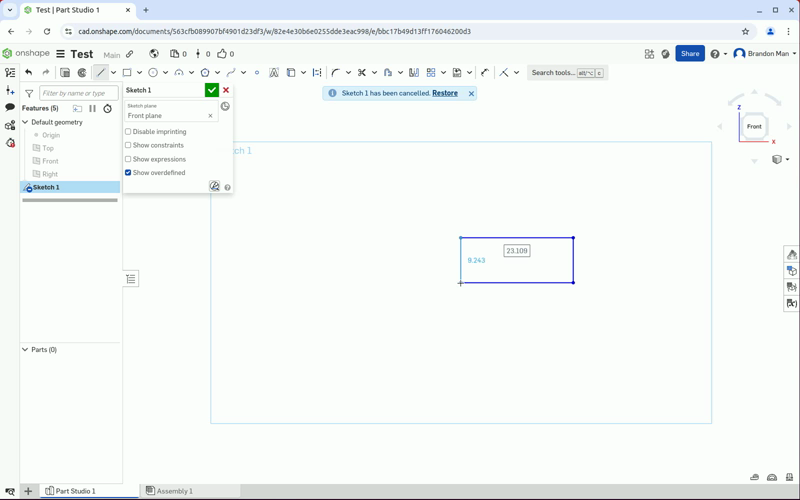
key(esc)
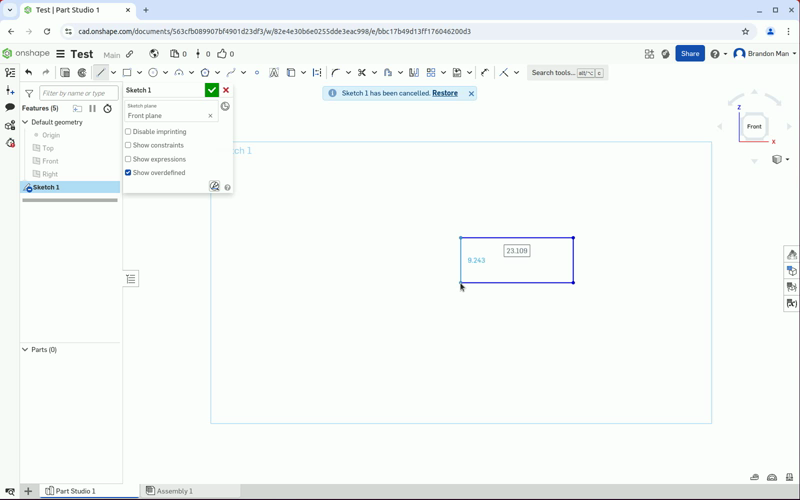
key(l)
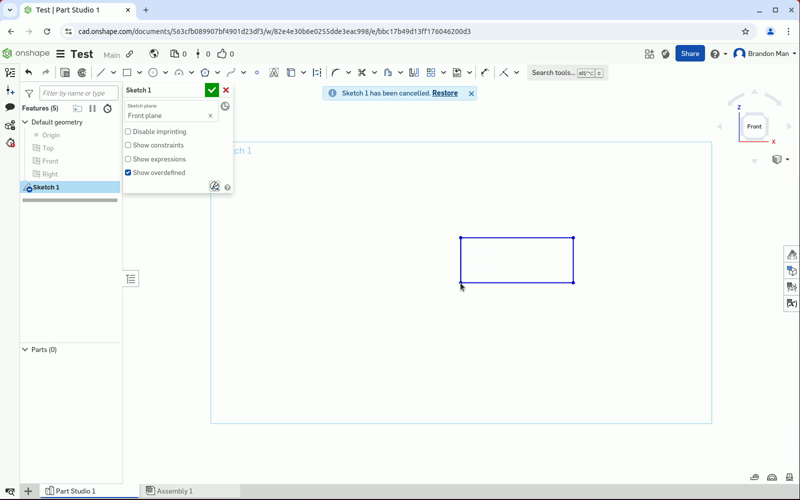
key_down(shift)
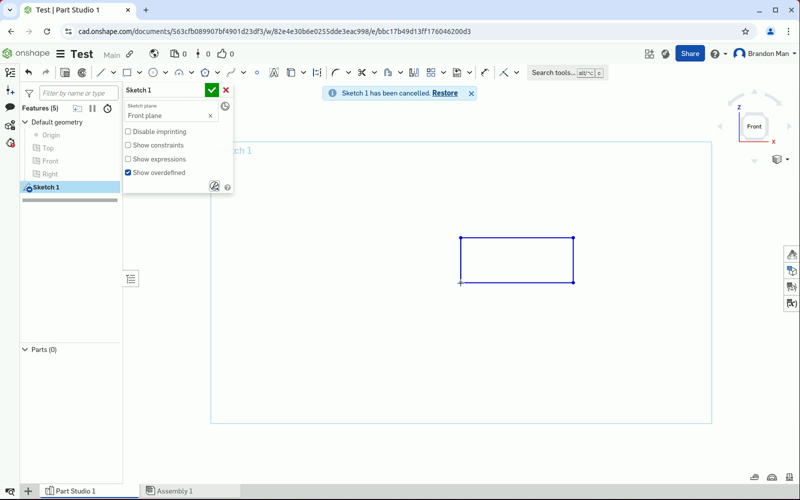
mouse_move(469, 276)
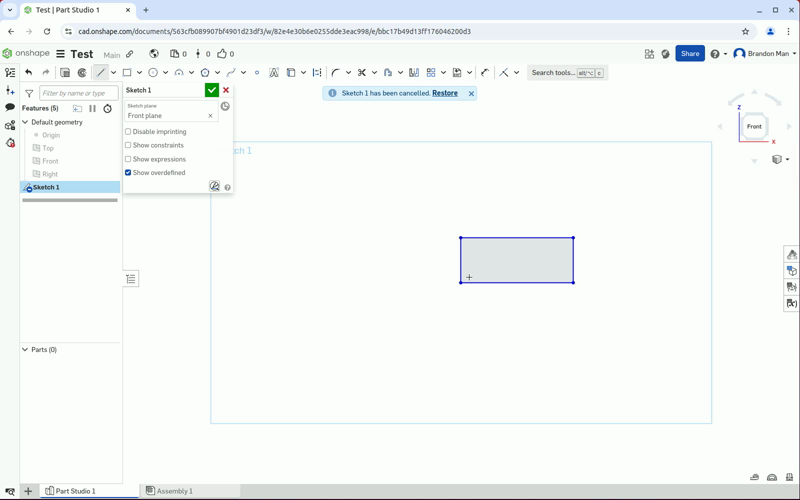
click(469, 276)
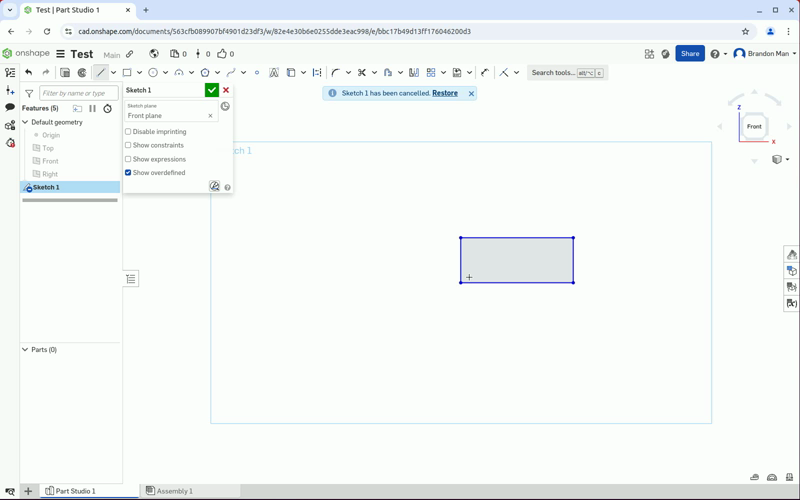
key_up(shift)
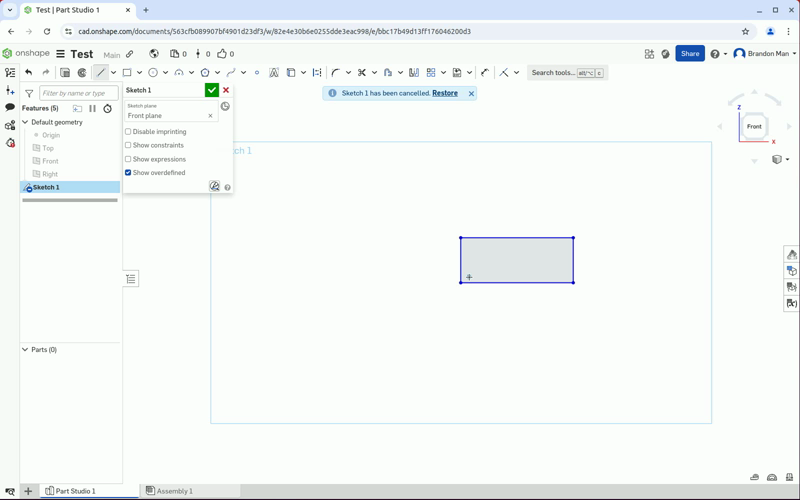
key_down(shift)
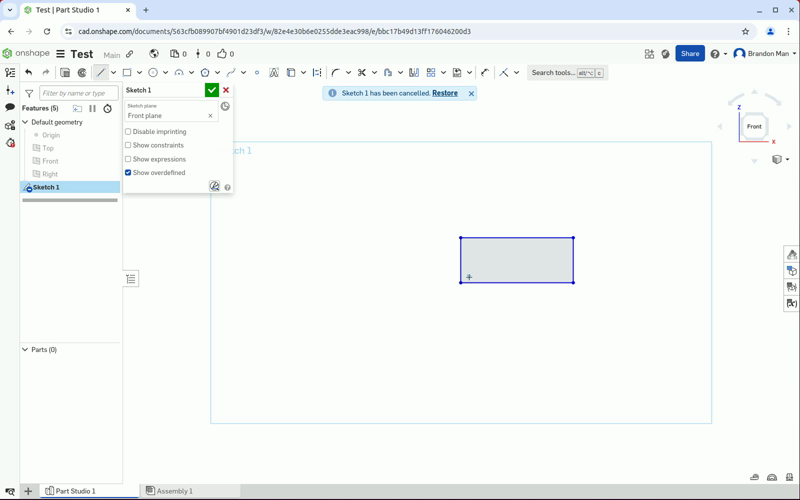
mouse_move(564, 276)
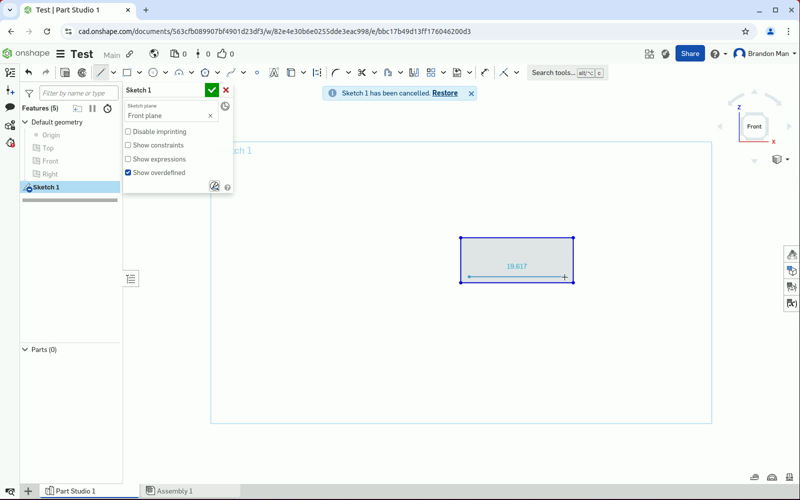
click(564, 276)
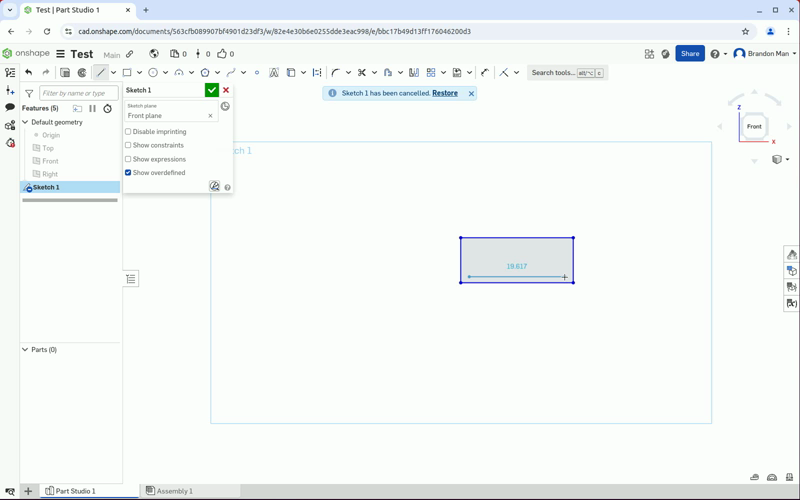
key_up(shift)
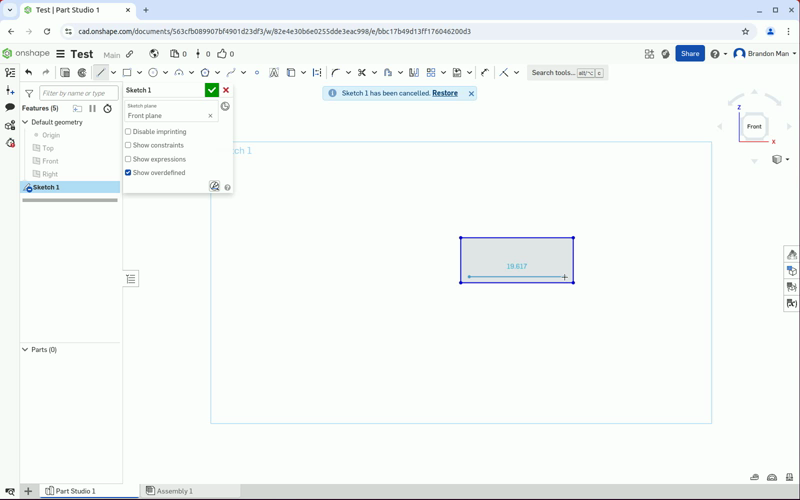
key_down(shift)
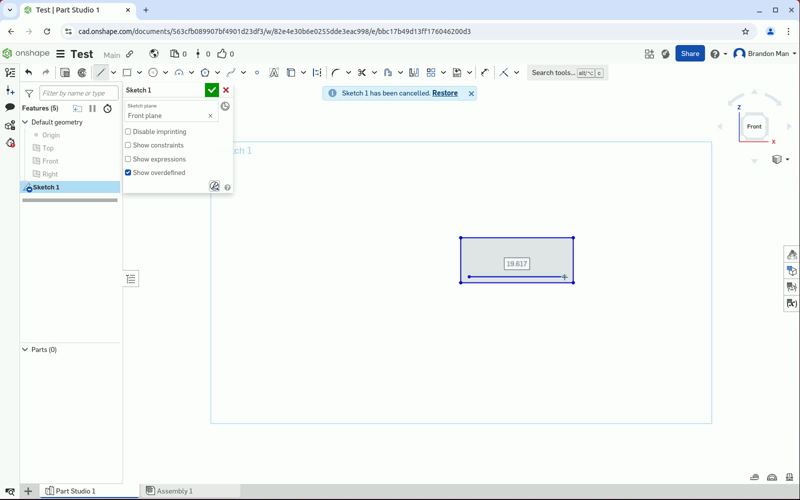
mouse_move(589, 276)
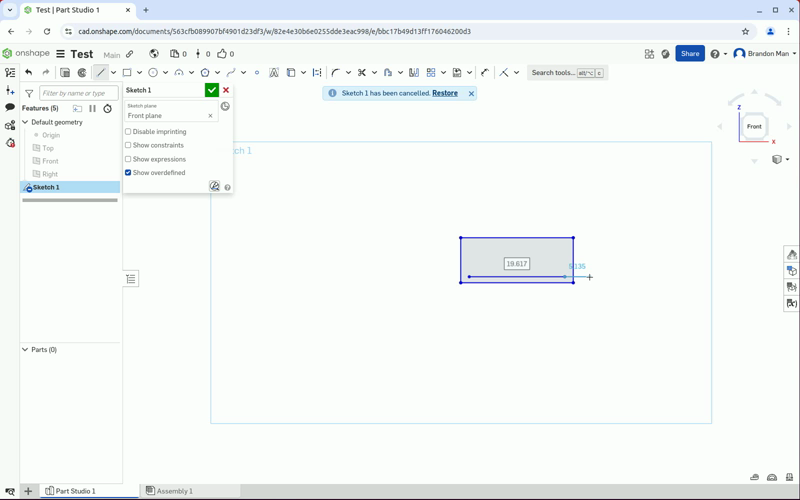
mouse_move(564, 246)
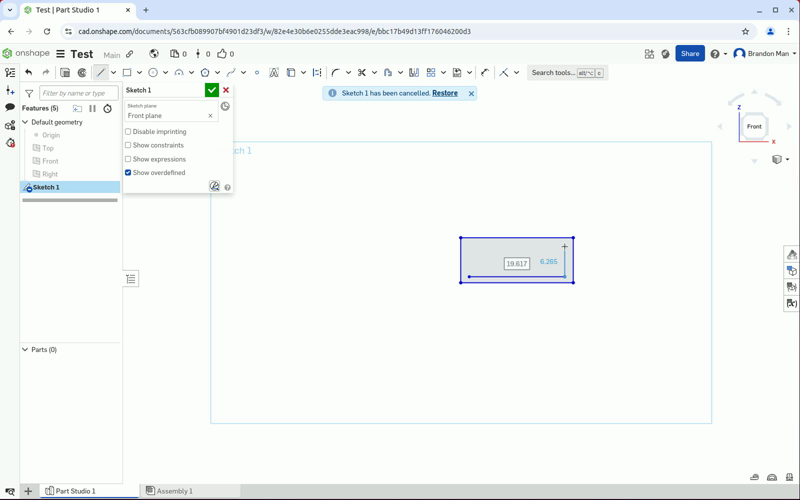
click(564, 246)
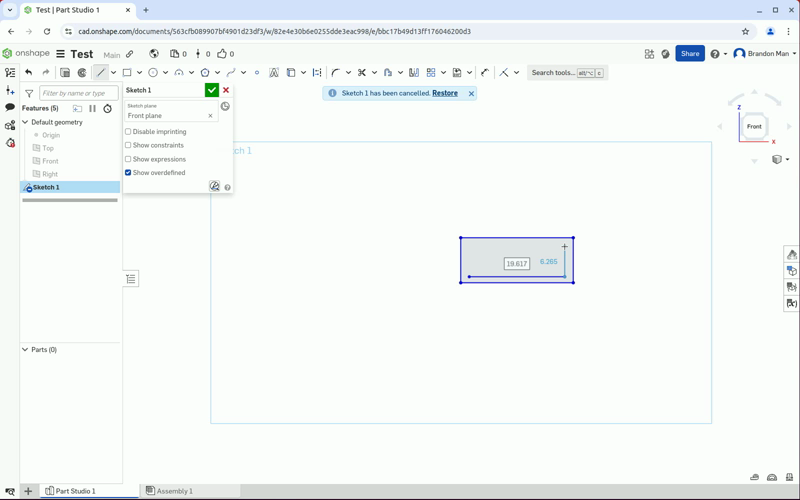
key_up(shift)
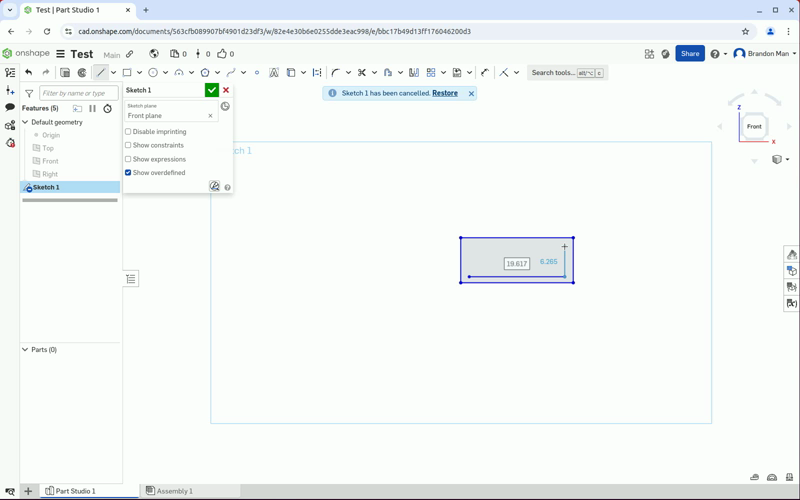
key_down(shift)
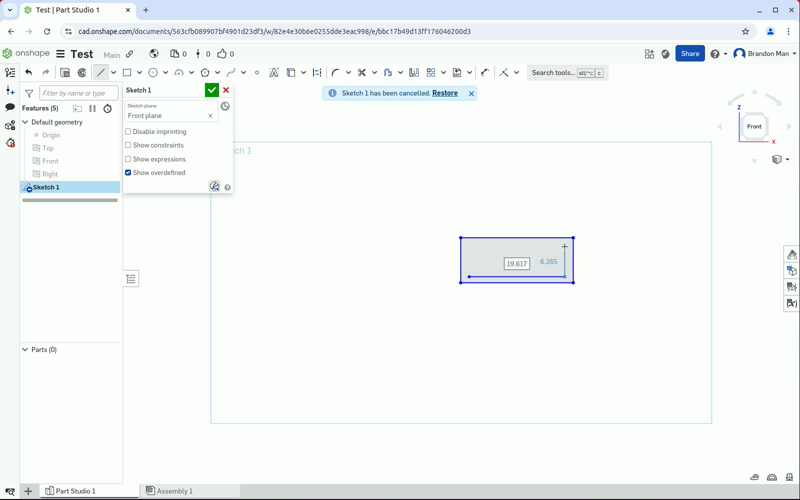
mouse_move(469, 246)
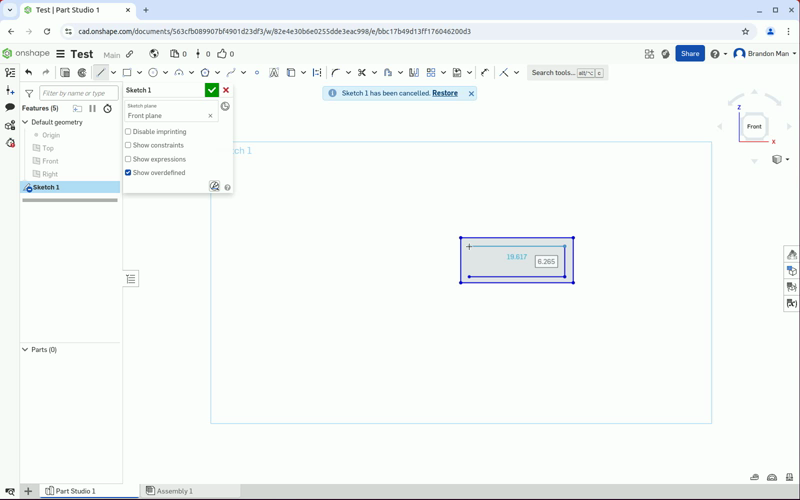
click(469, 246)
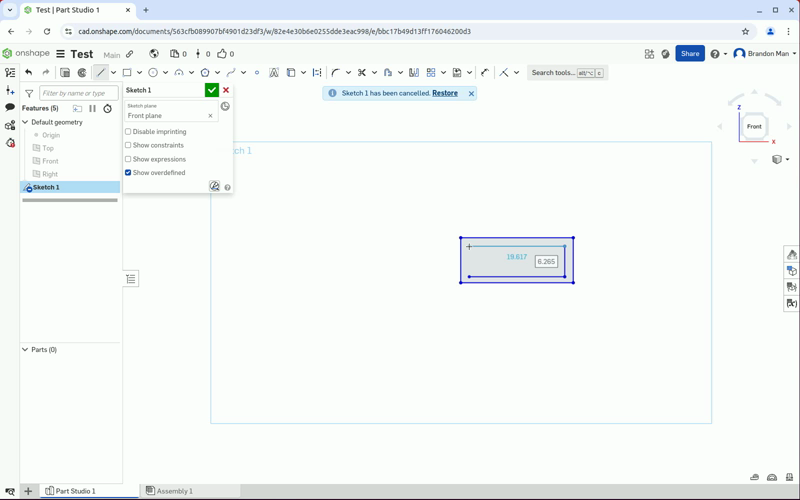
key_up(shift)
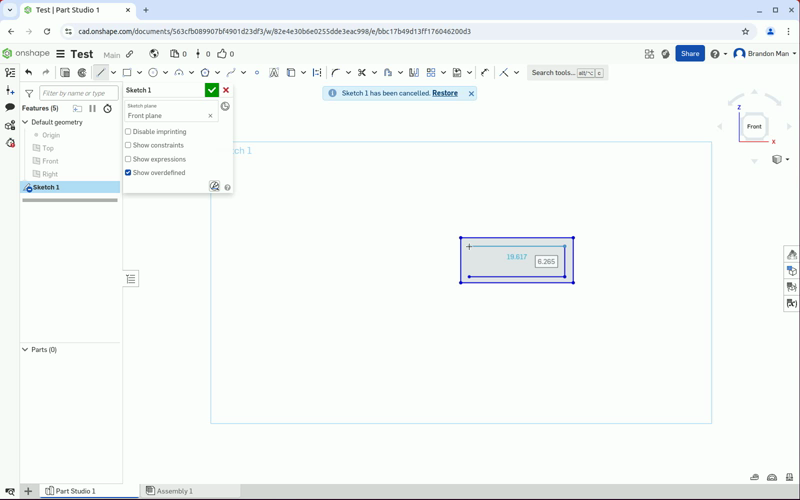
mouse_move(499, 246)
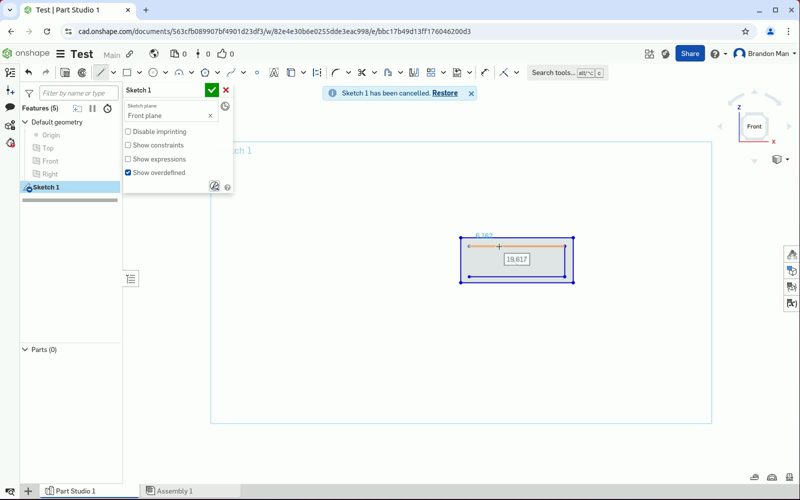
key_down(shift)
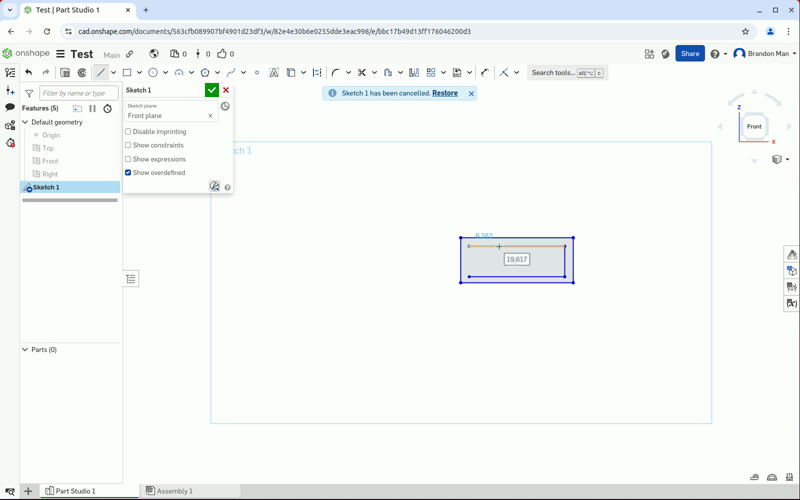
mouse_move(469, 276)
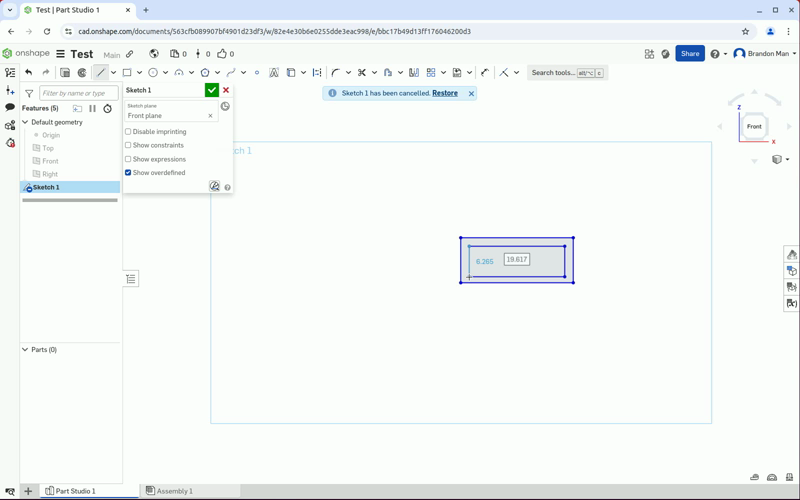
key_up(shift)
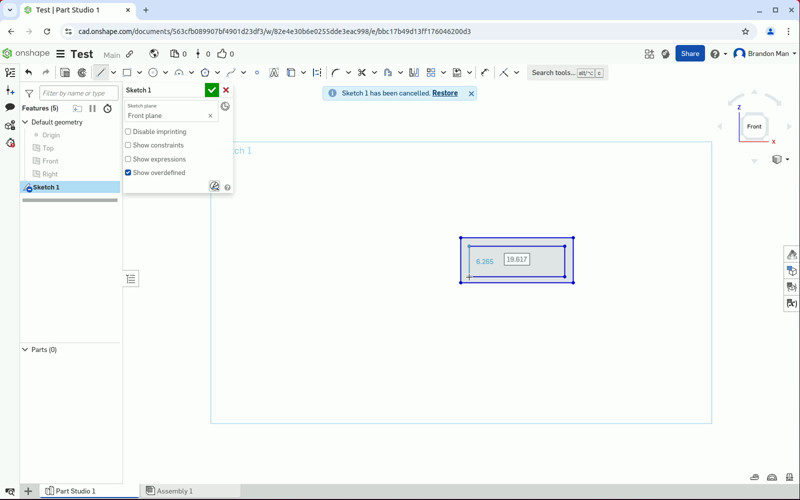
click(469, 276)
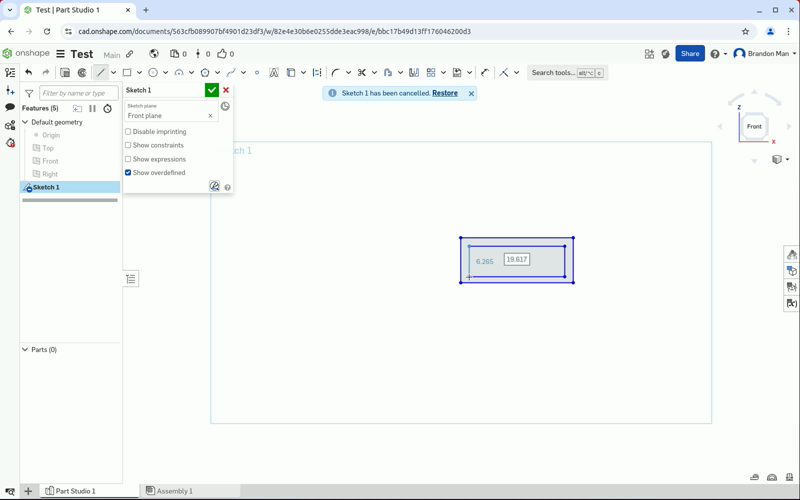
key(esc)
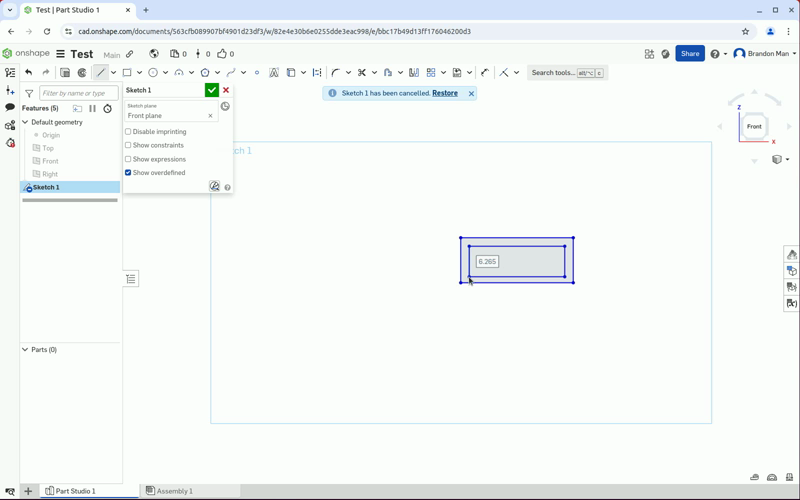
mouse_move(489, 242)
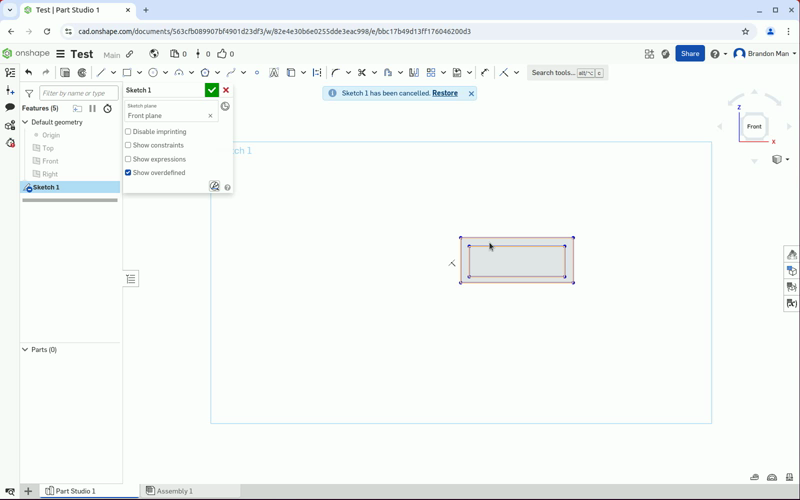
click(489, 242)
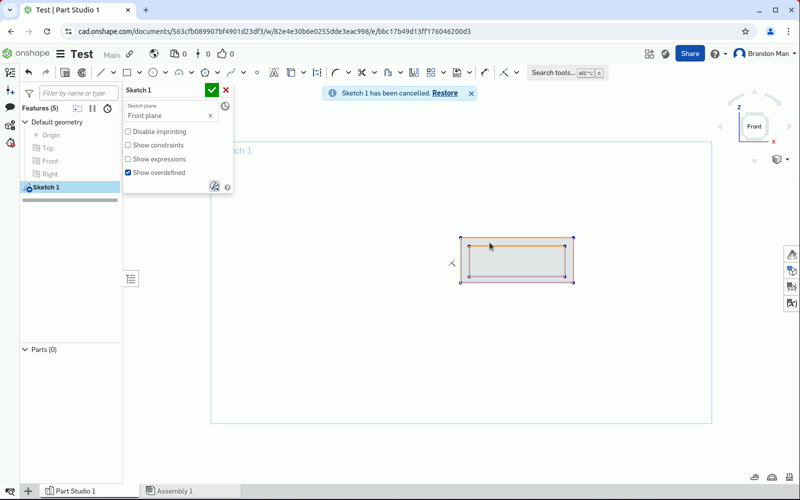
mouse_move(73, 352)
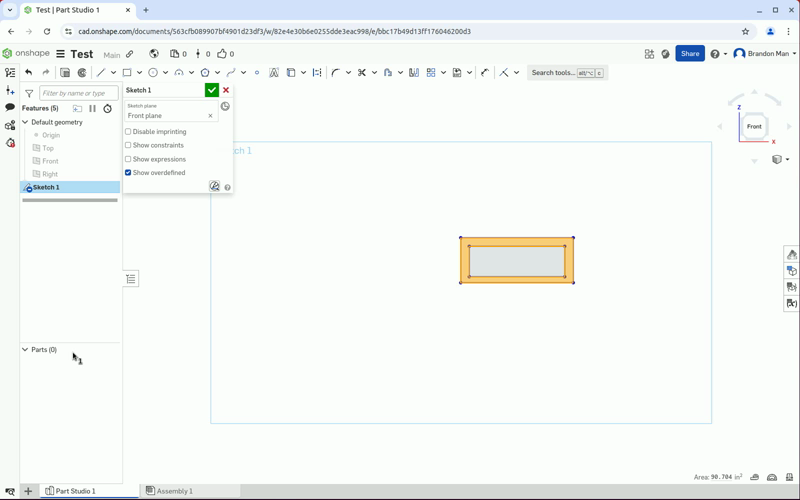
key(shift+y)
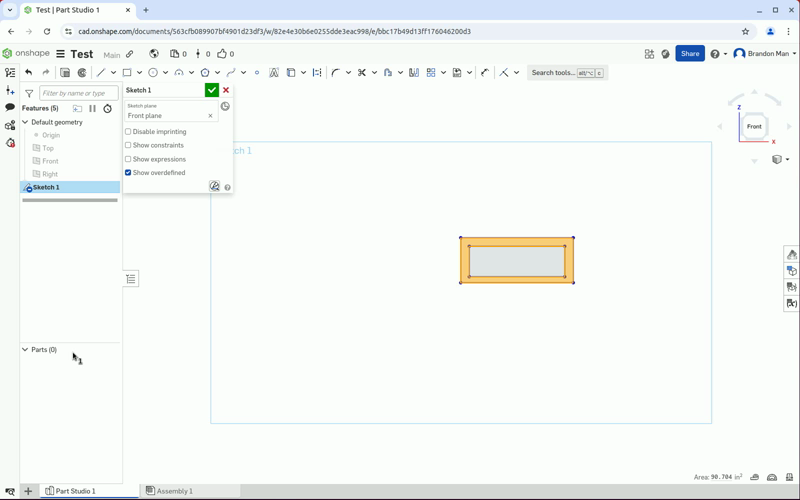
key(shift+e)
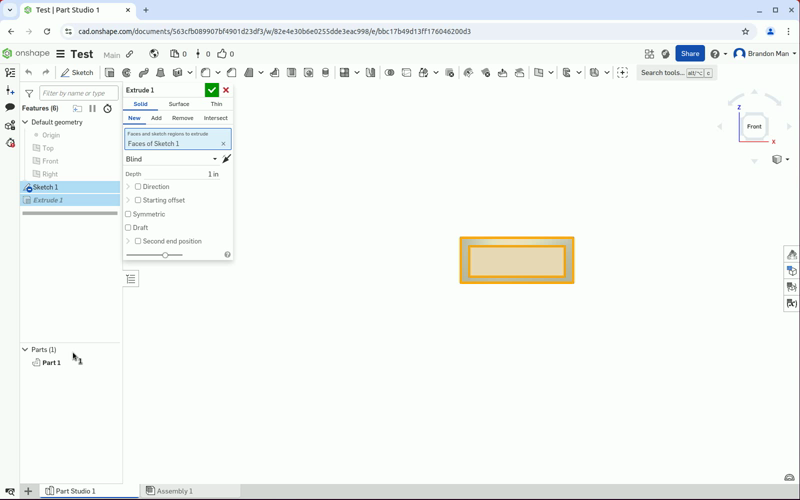
mouse_move(143, 106)
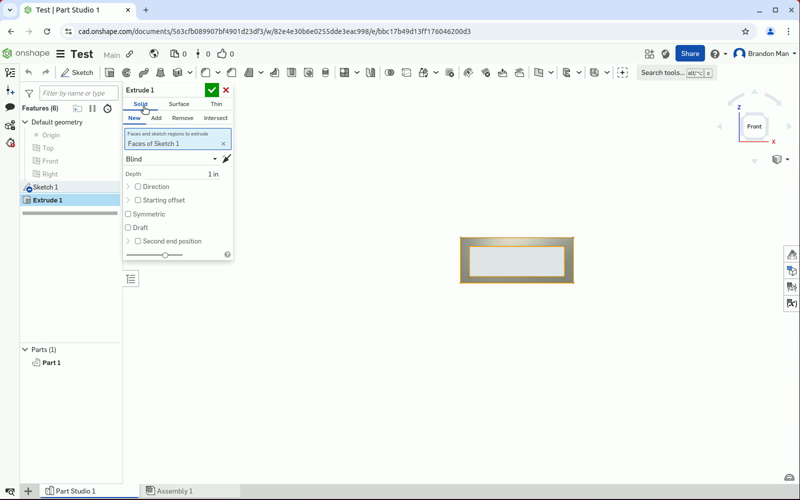
click(143, 106)
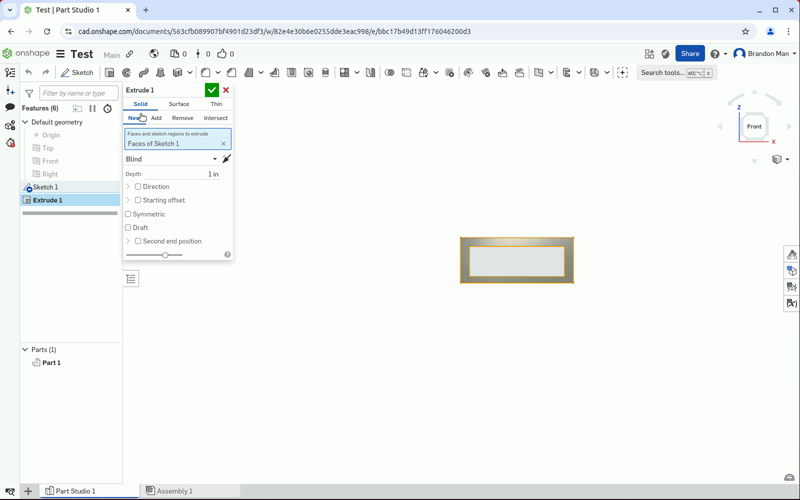
mouse_move(137, 120)
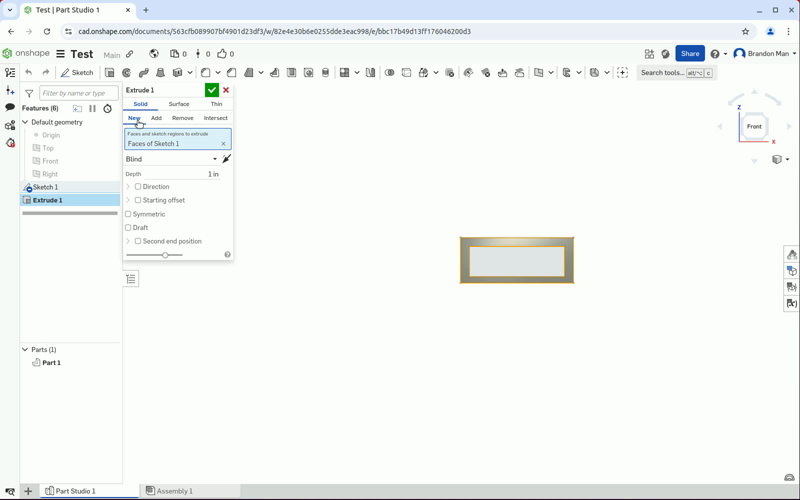
click(137, 120)
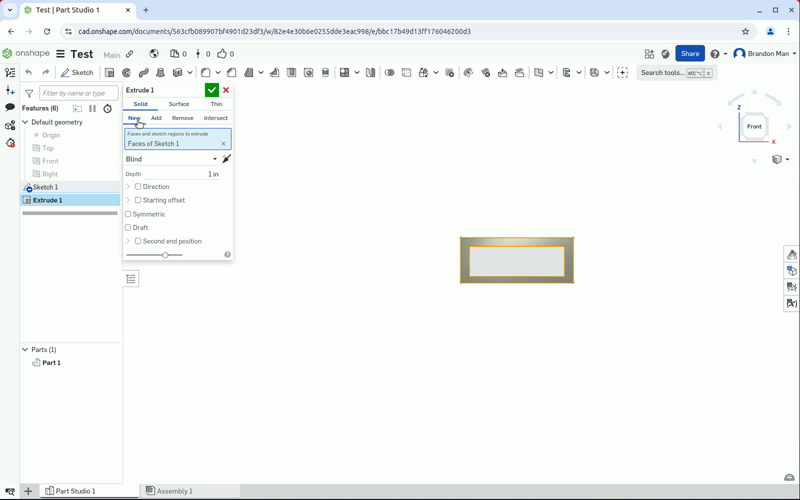
key(tab, 4)
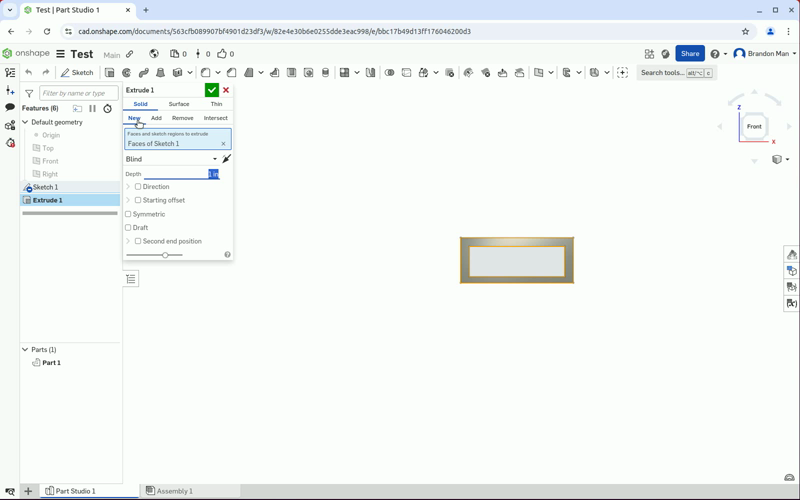
text(2.407)
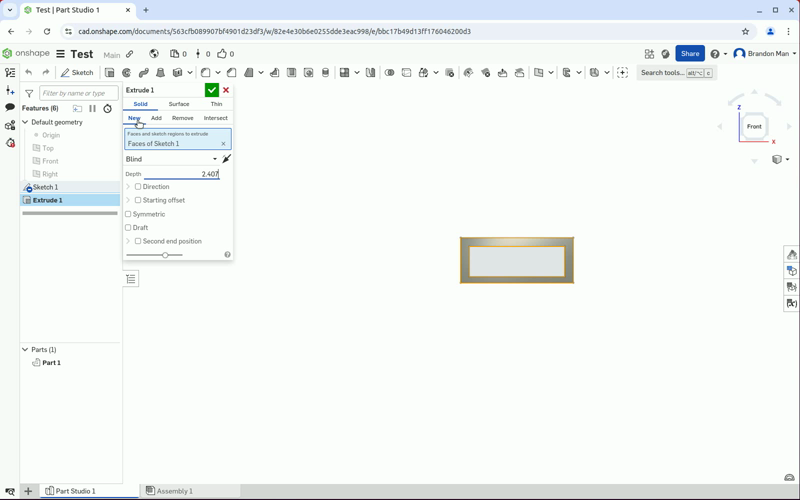
key(enter)
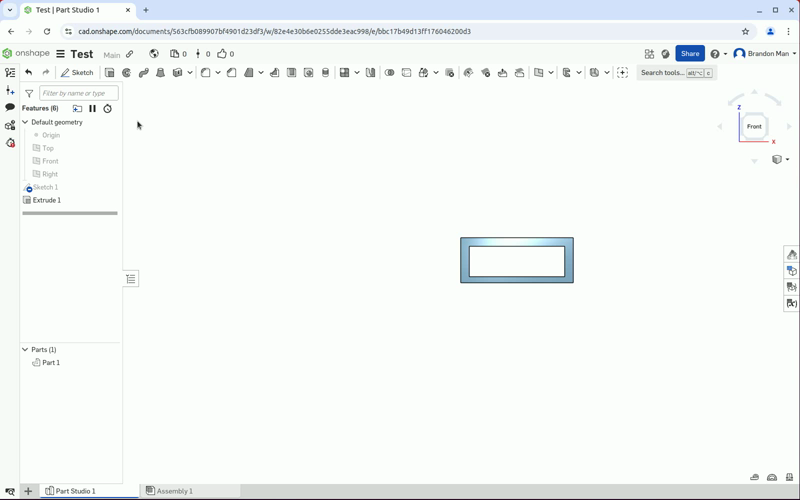
key(shift+h)
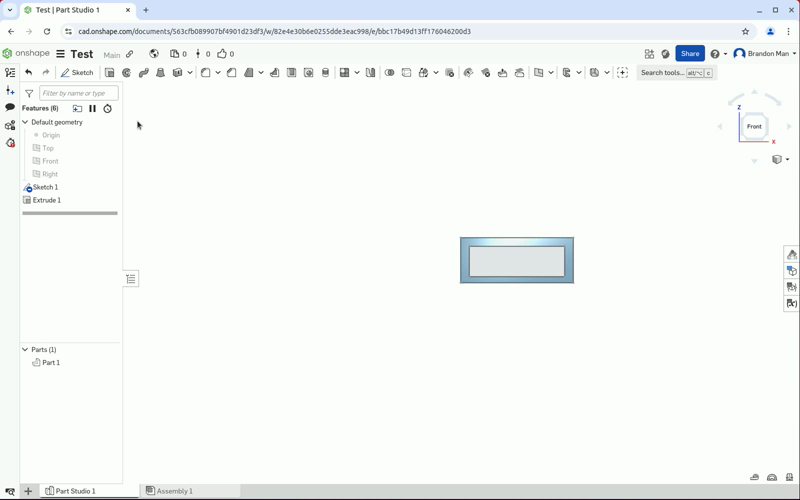
key(shift+h)
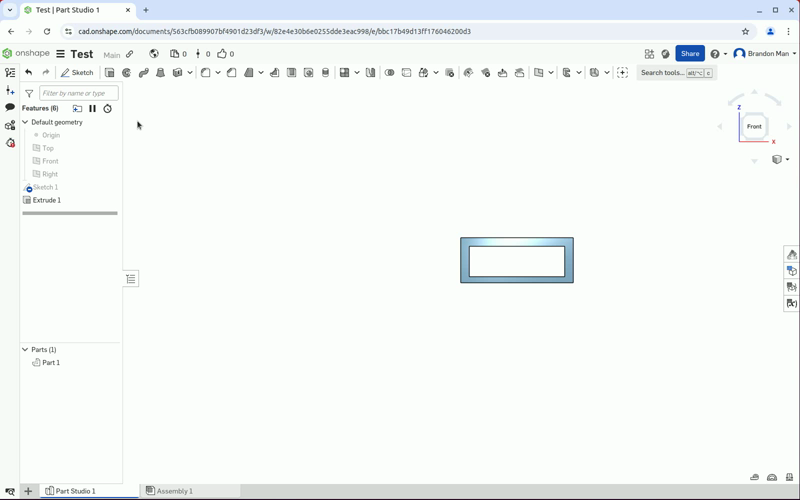
mouse_move(73, 189)
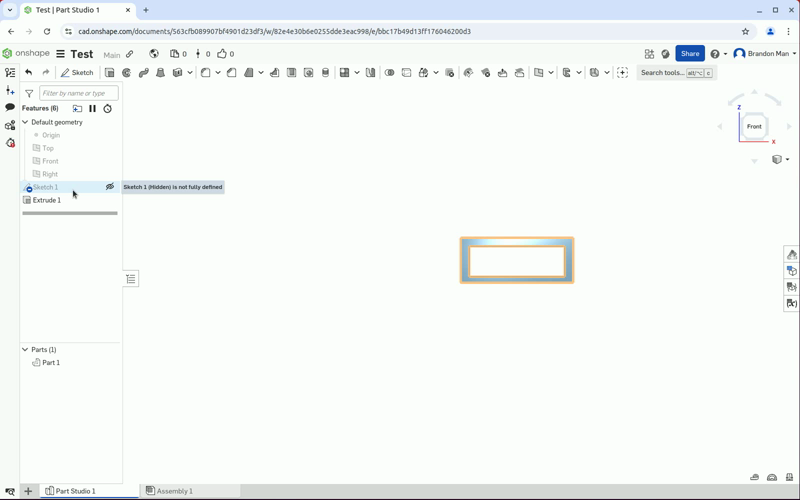
click(73, 189)
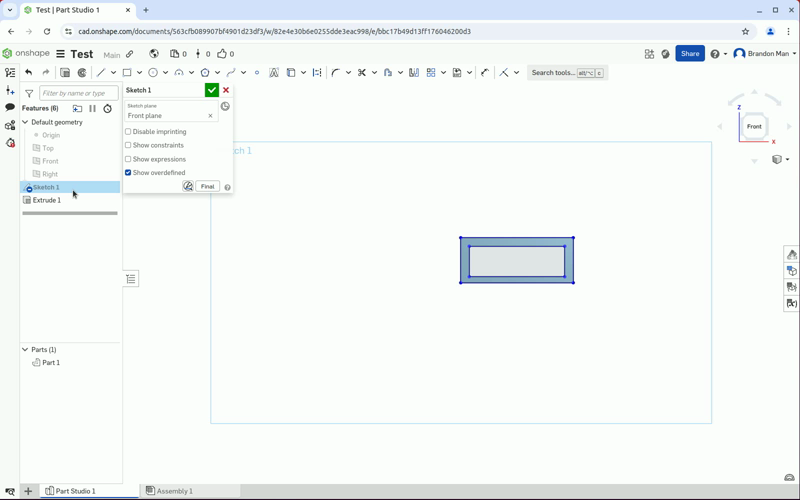
mouse_move(229, 92)
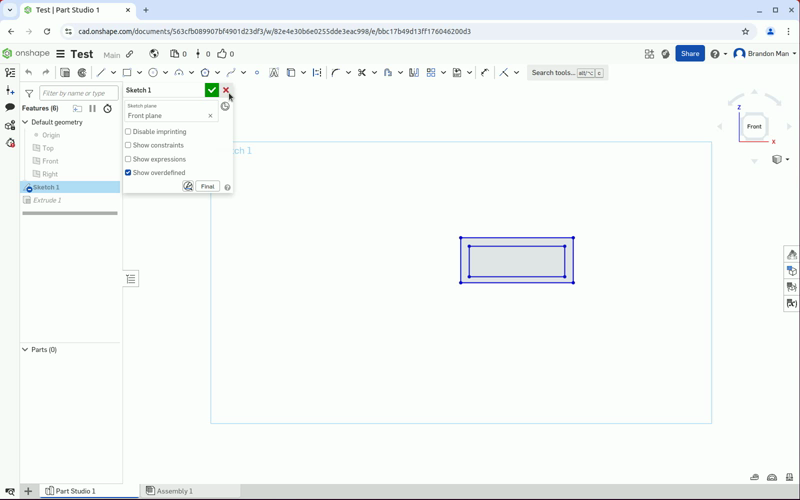
click(229, 92)
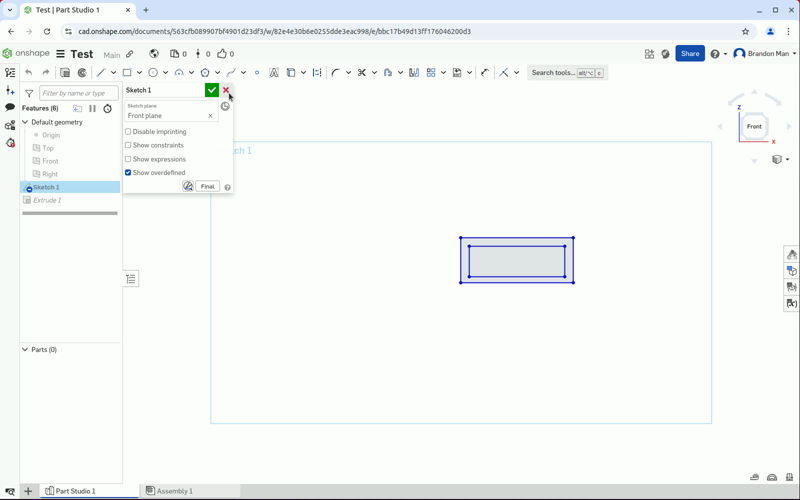
key(shift+s)
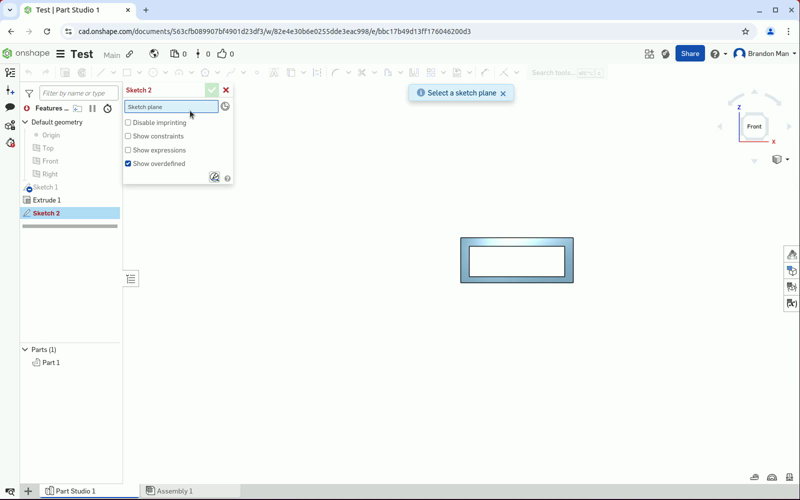
mouse_move(73, 163)
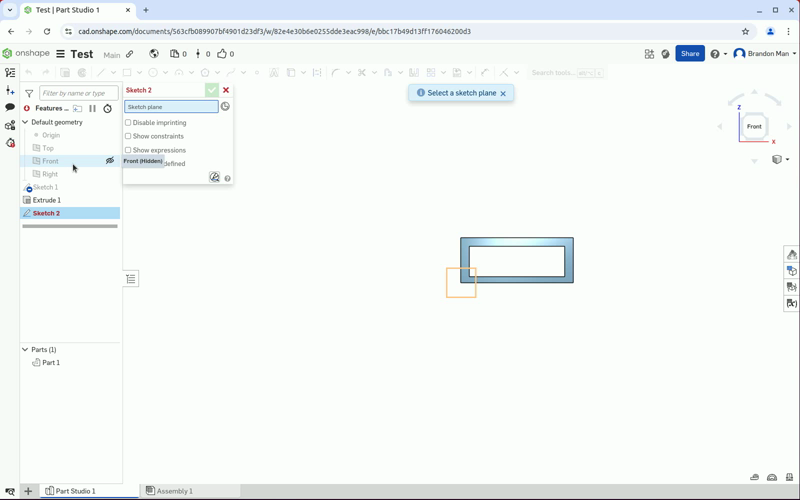
click(73, 163)
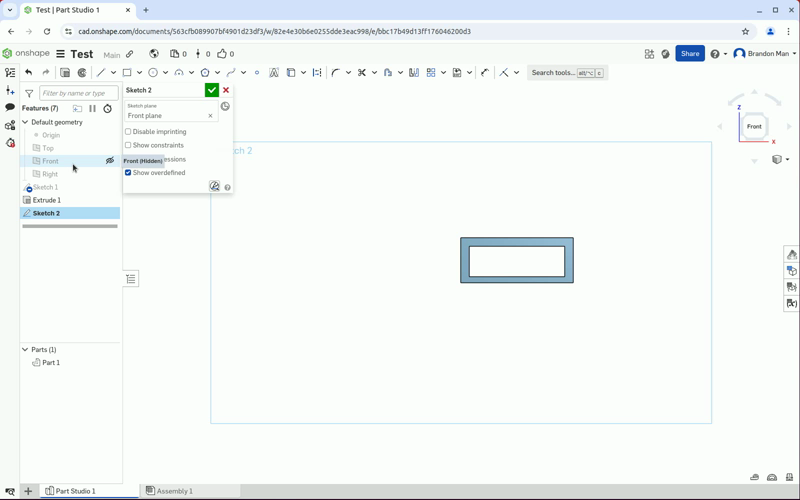
mouse_move(73, 352)
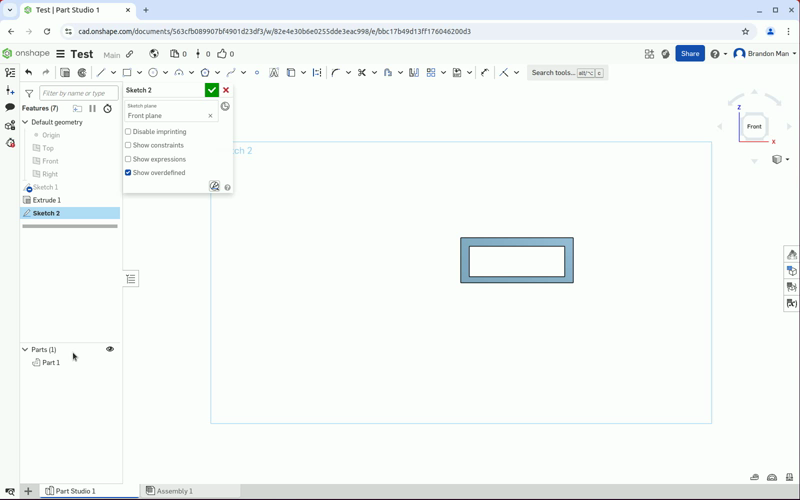
key(y)
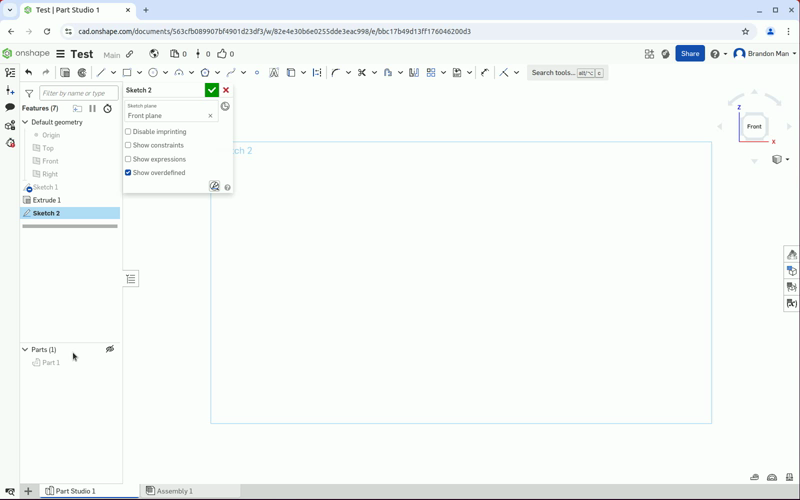
key(l)
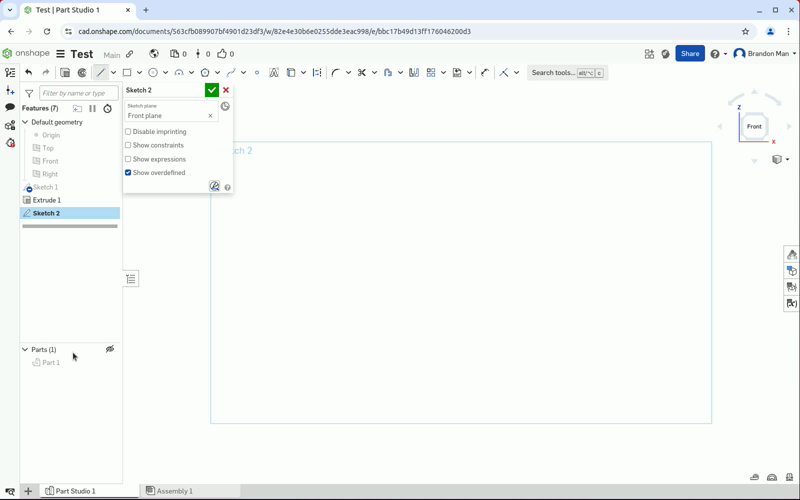
key_down(shift)
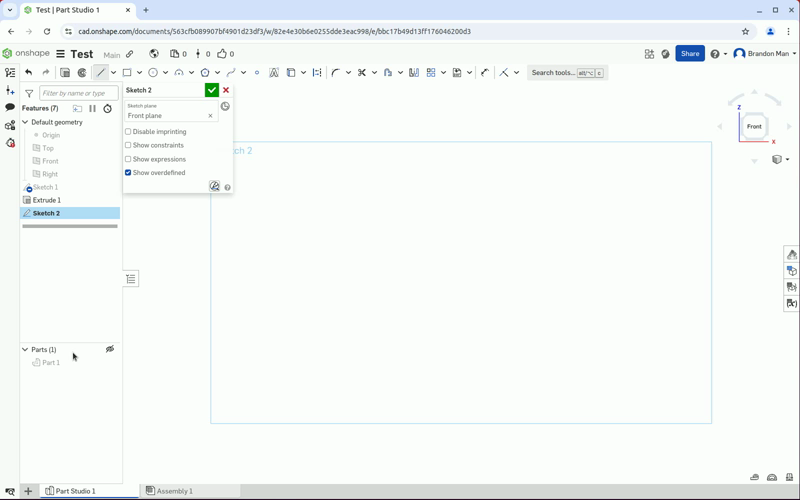
mouse_move(468, 276)
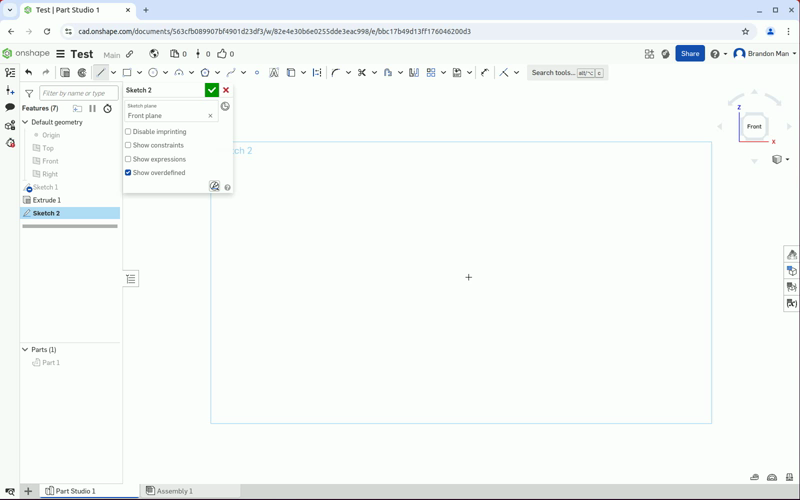
click(468, 276)
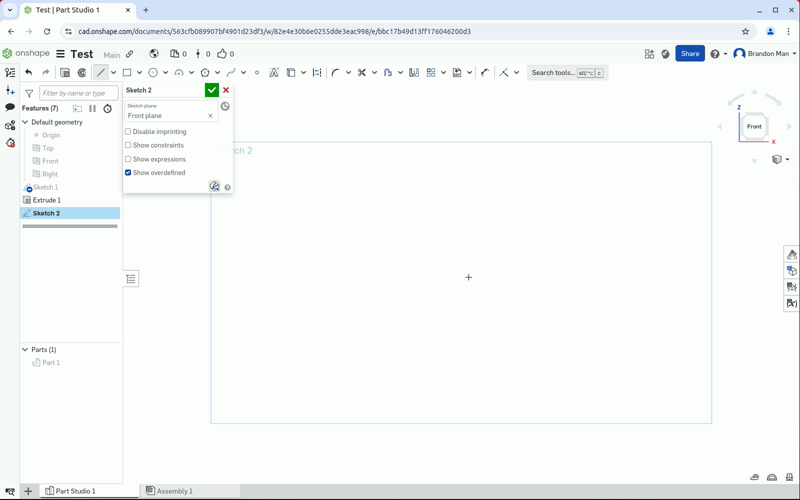
key_up(shift)
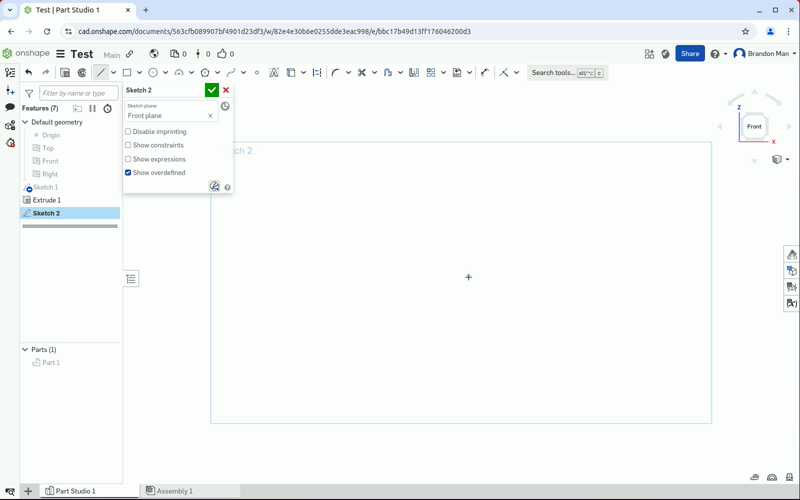
key_down(shift)
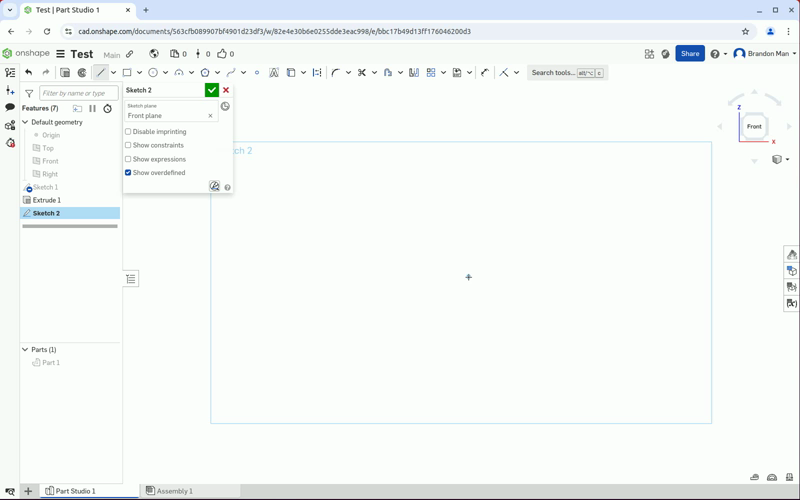
mouse_move(564, 277)
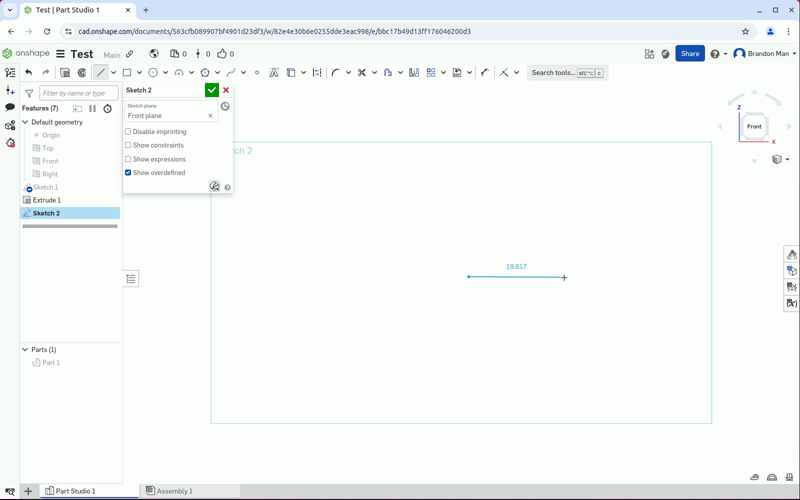
click(564, 277)
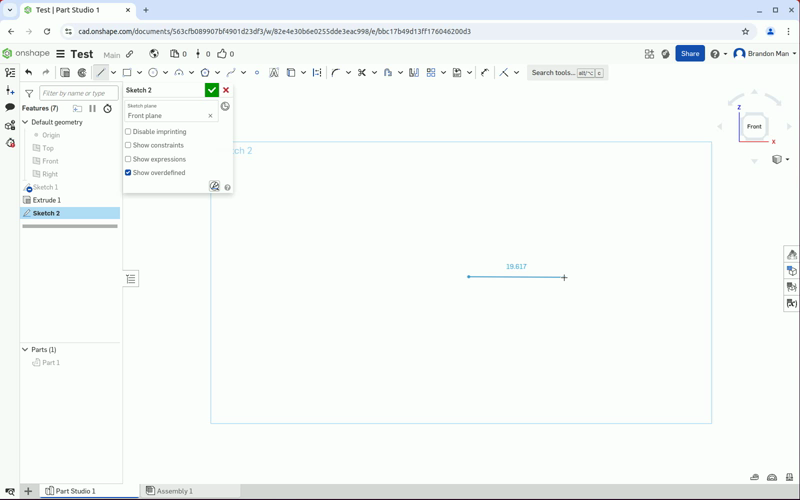
key_up(shift)
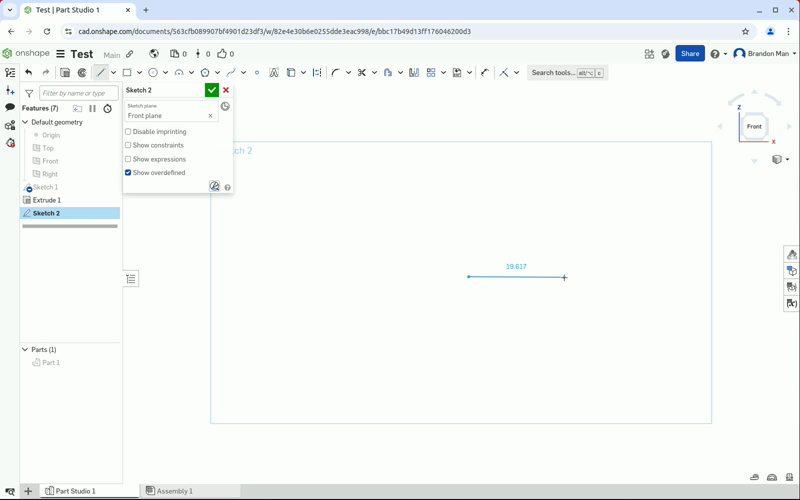
key_down(shift)
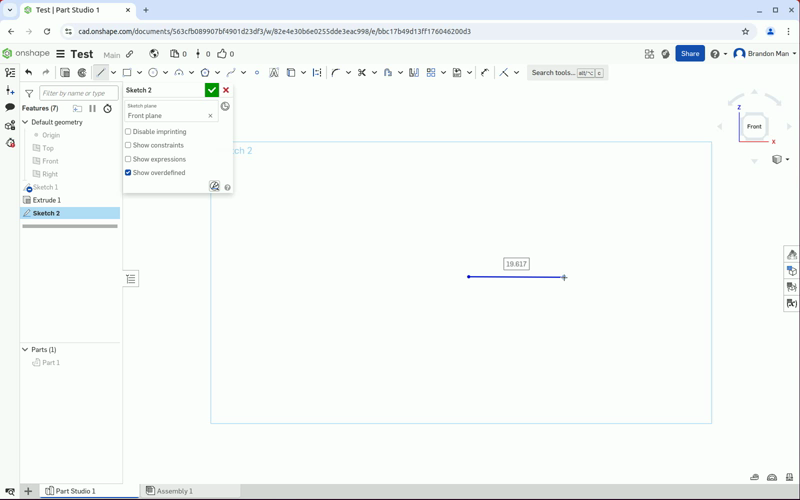
mouse_move(589, 277)
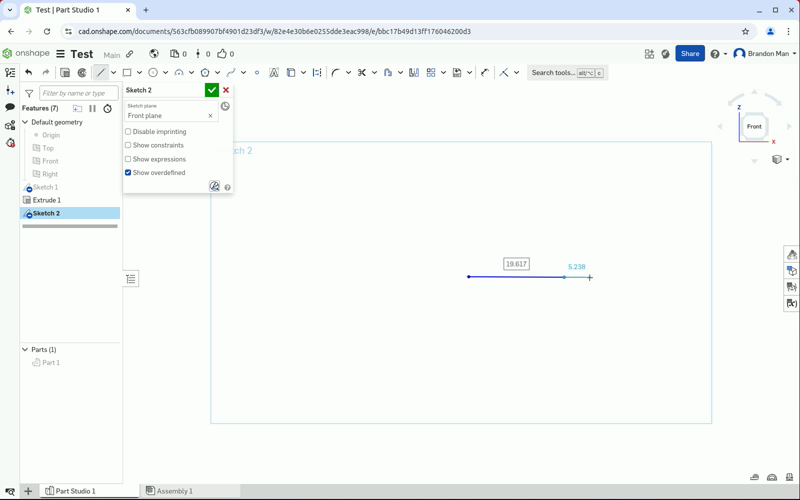
mouse_move(564, 246)
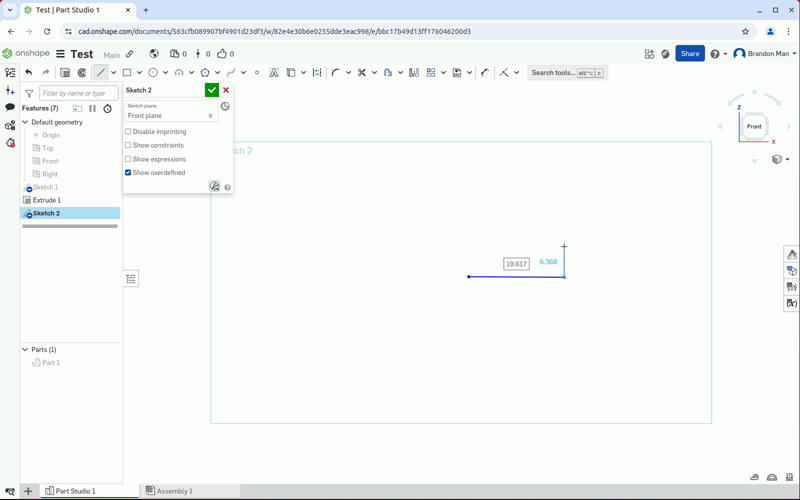
click(564, 246)
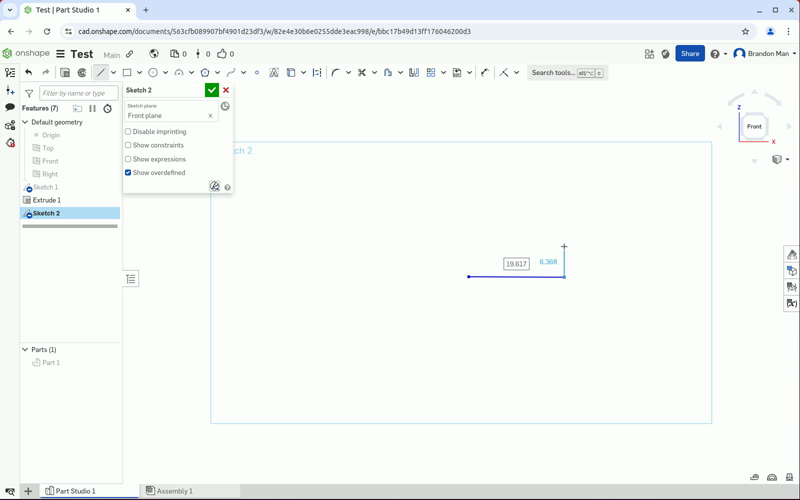
key_up(shift)
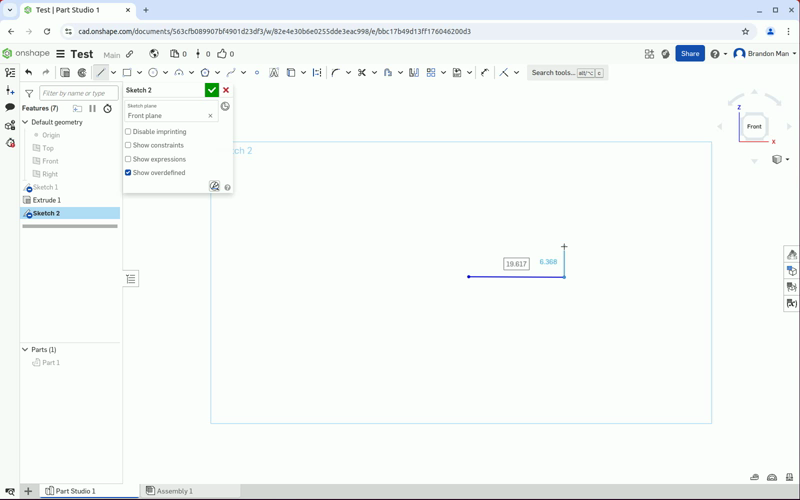
key_down(shift)
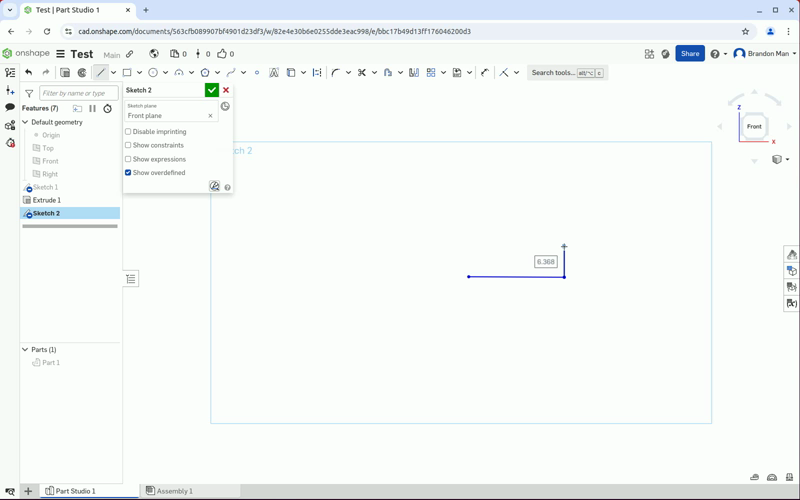
mouse_move(468, 246)
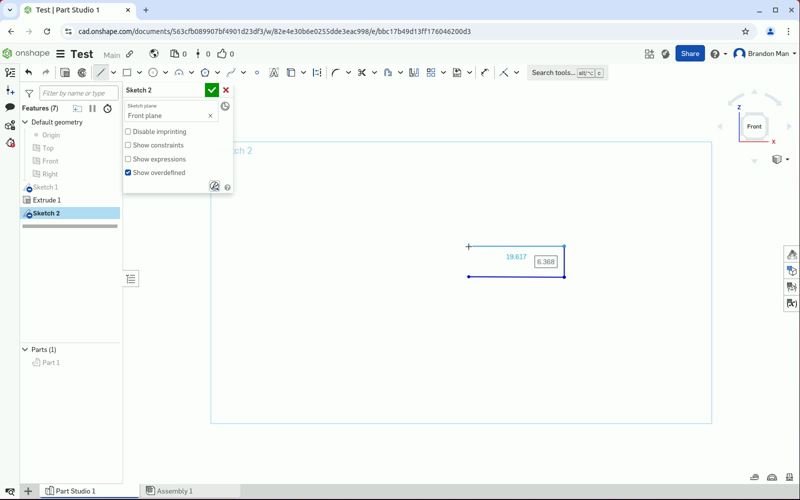
click(468, 246)
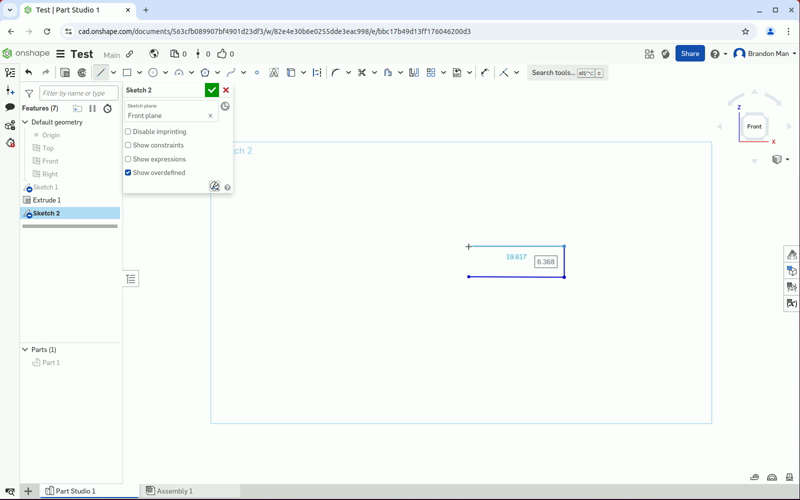
key_up(shift)
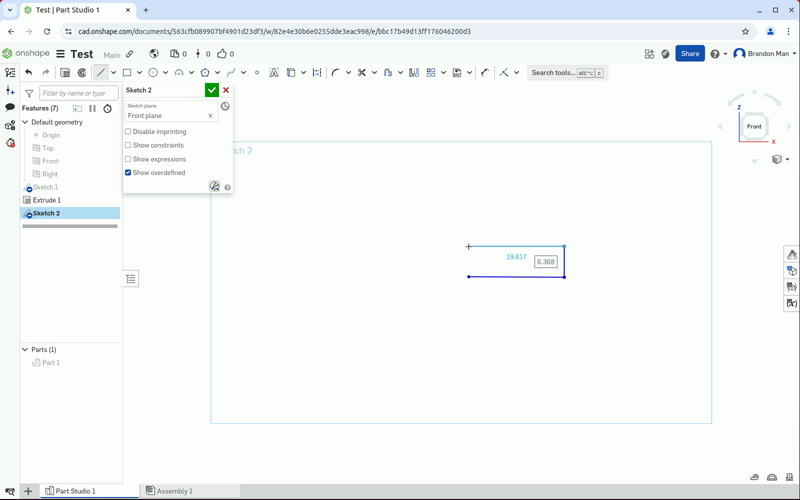
mouse_move(498, 246)
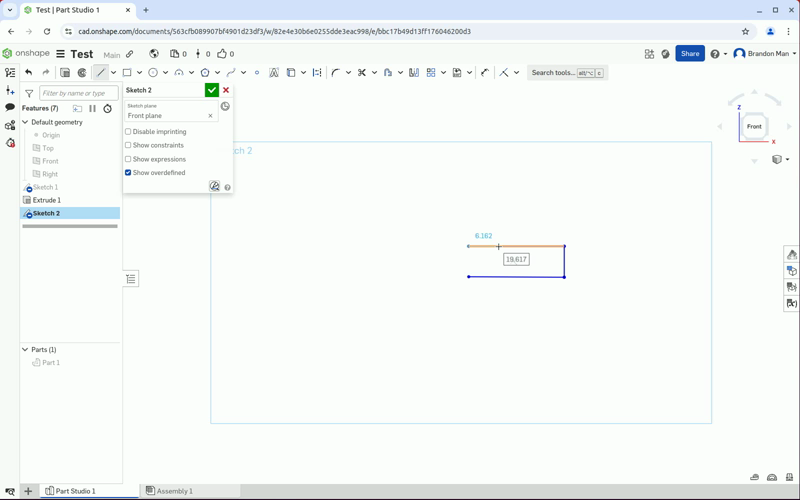
key_down(shift)
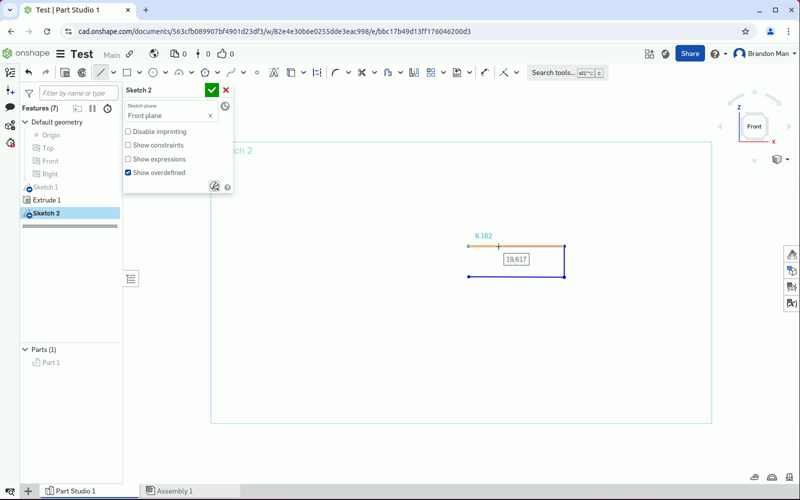
mouse_move(468, 276)
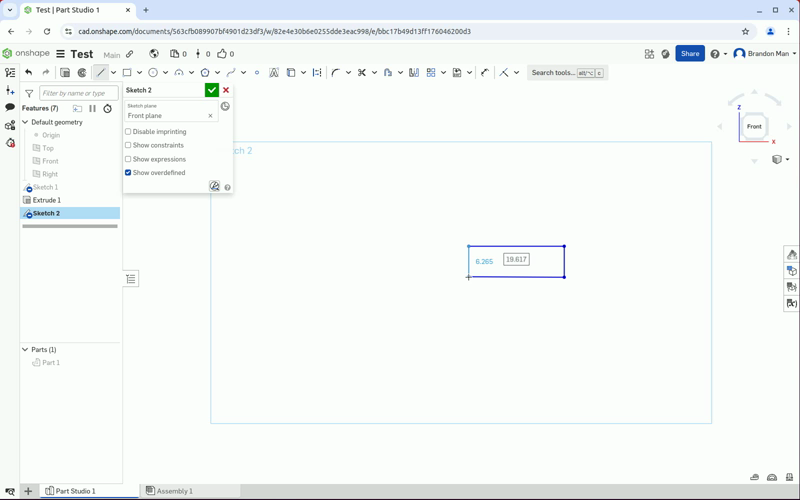
key_up(shift)
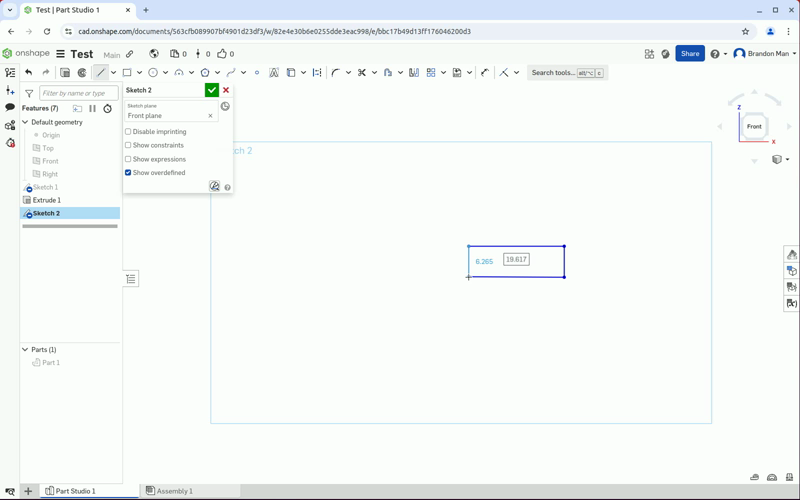
click(468, 276)
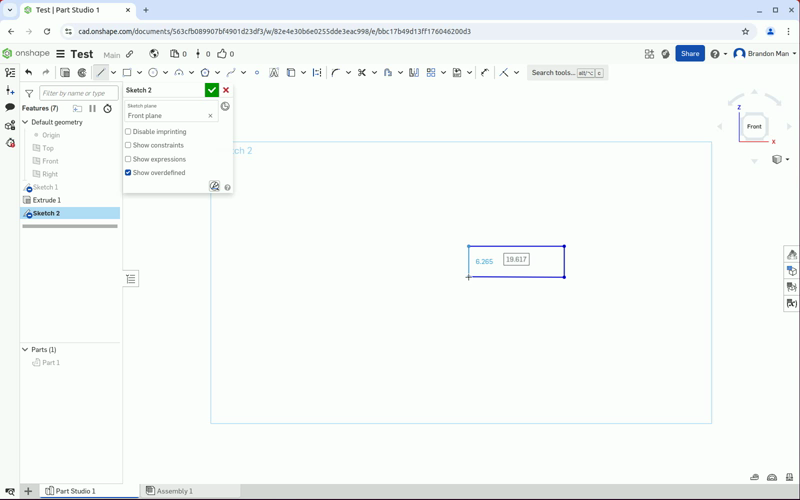
key(esc)
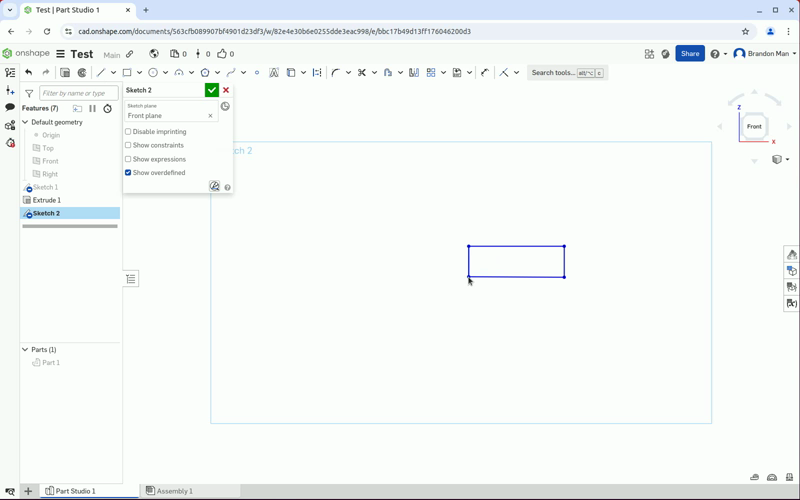
mouse_move(530, 274)
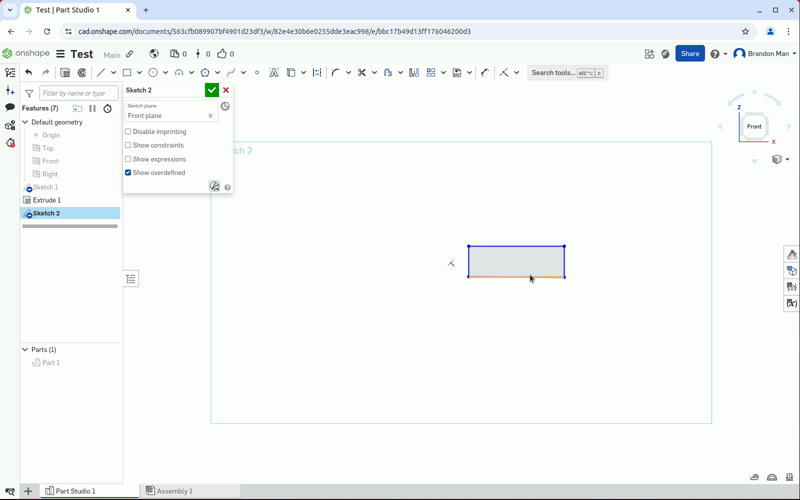
click(530, 274)
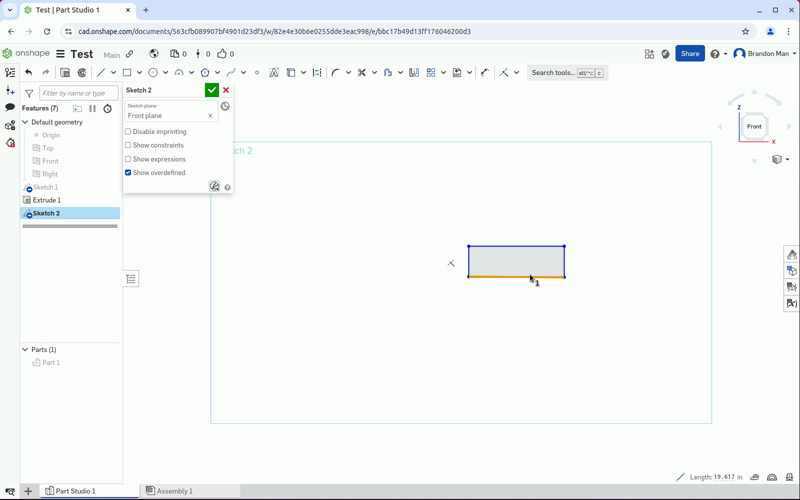
mouse_move(73, 352)
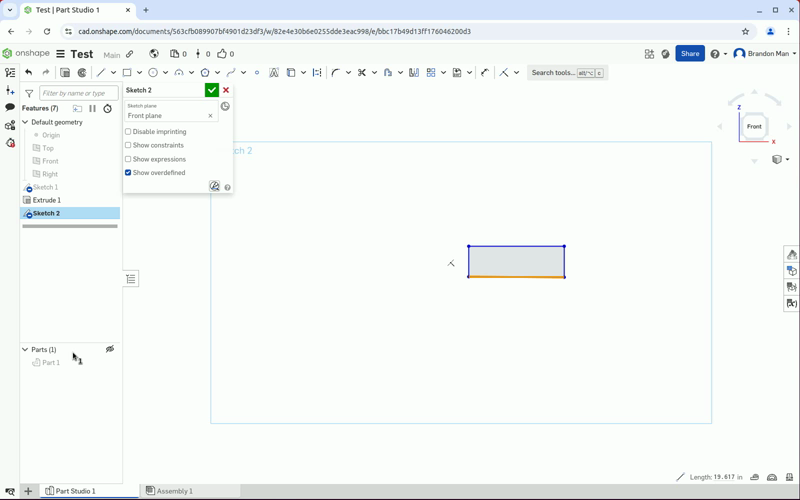
key(shift+y)
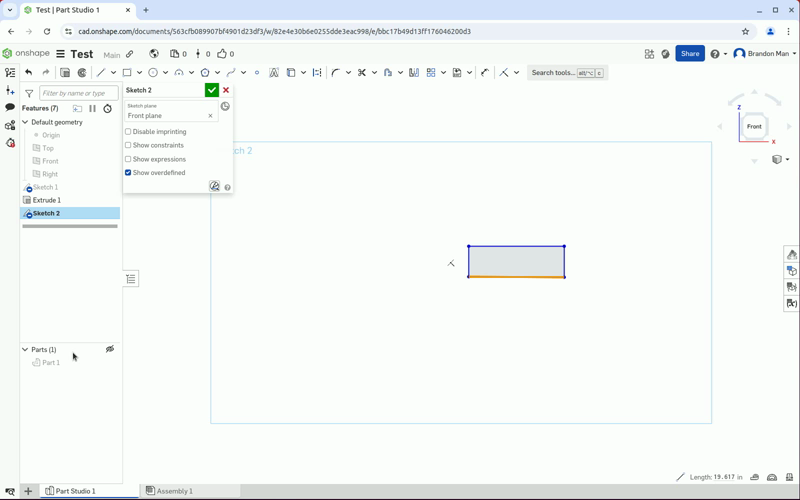
key(shift+e)
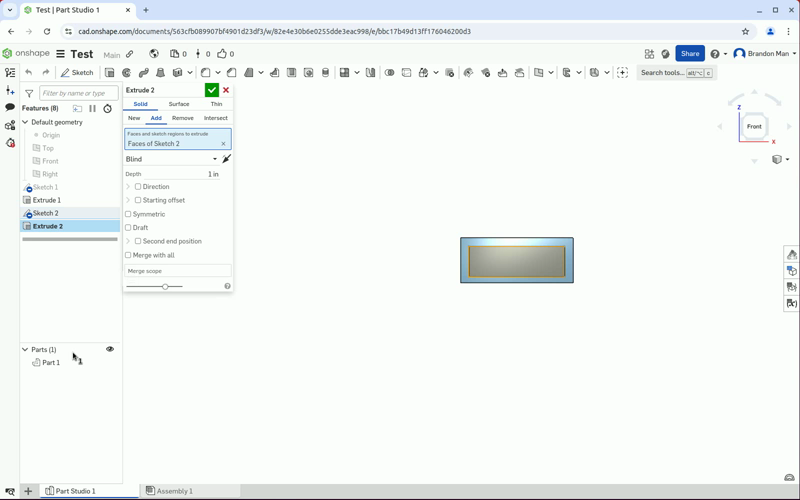
mouse_move(143, 106)
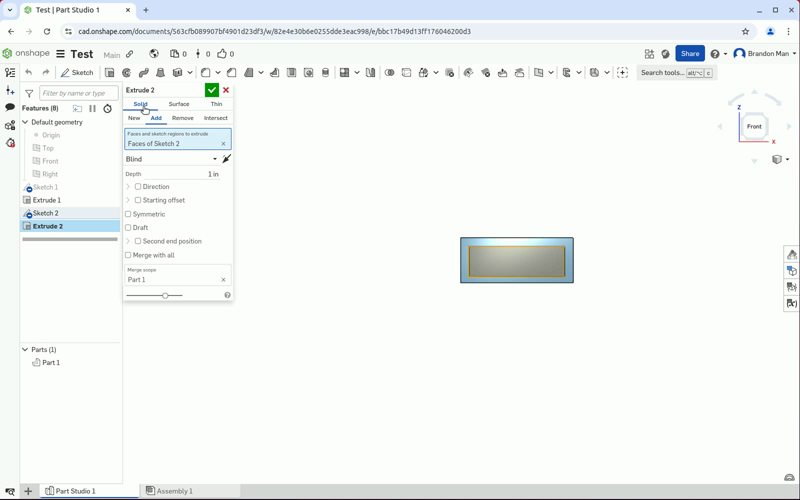
click(143, 106)
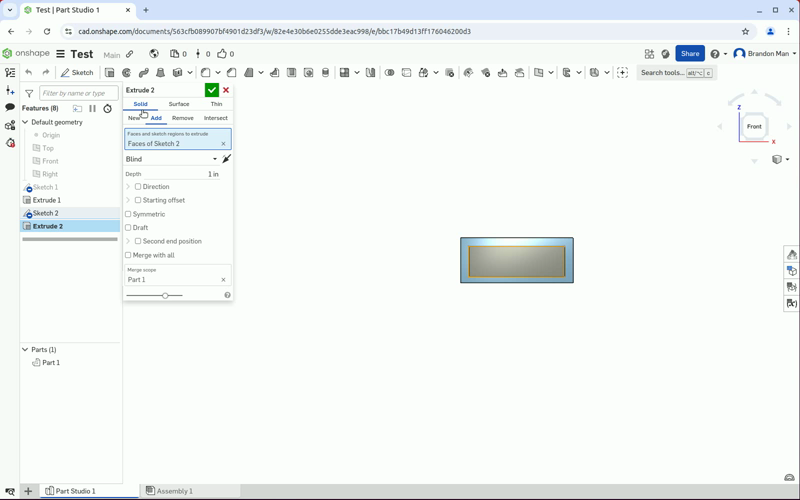
mouse_move(137, 120)
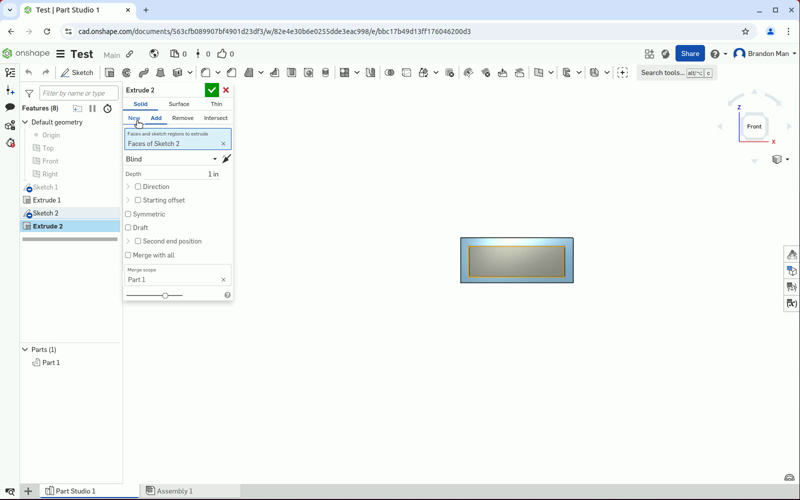
click(137, 120)
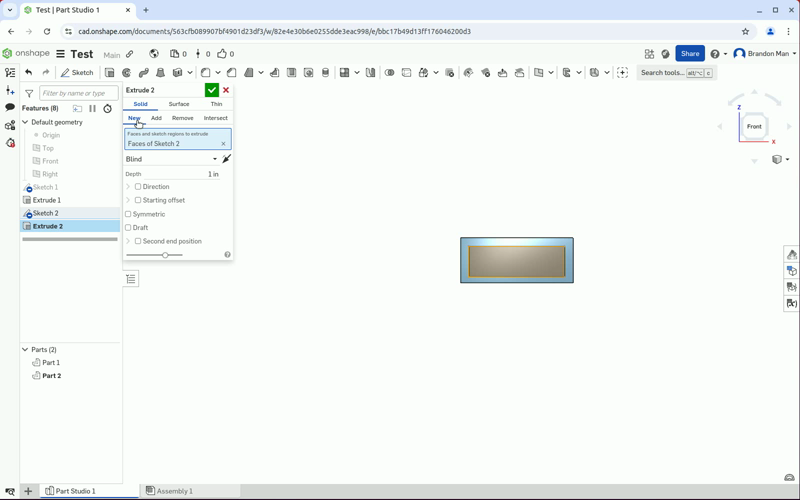
key(tab, 4)
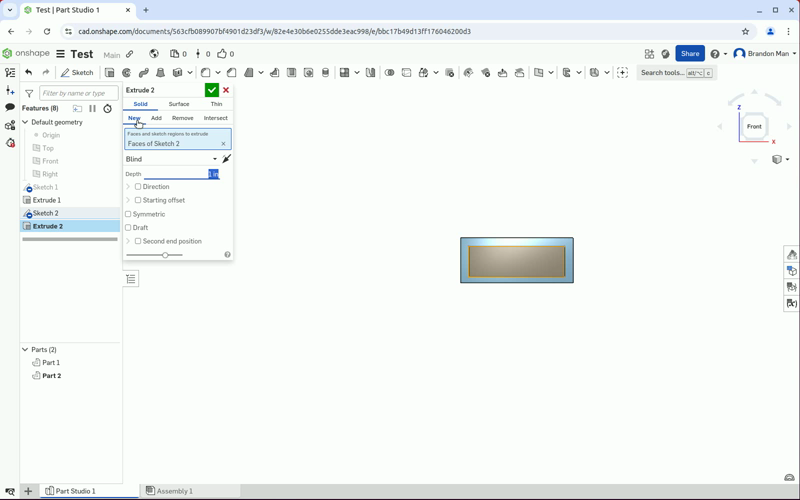
text(1.204)
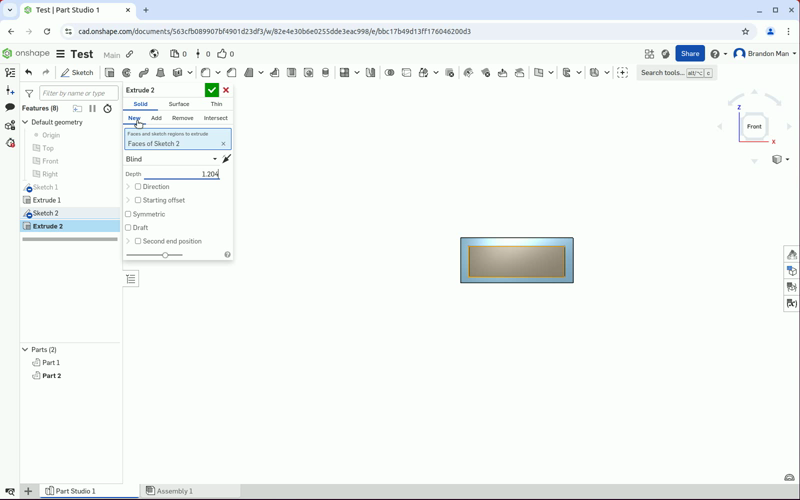
key(enter)
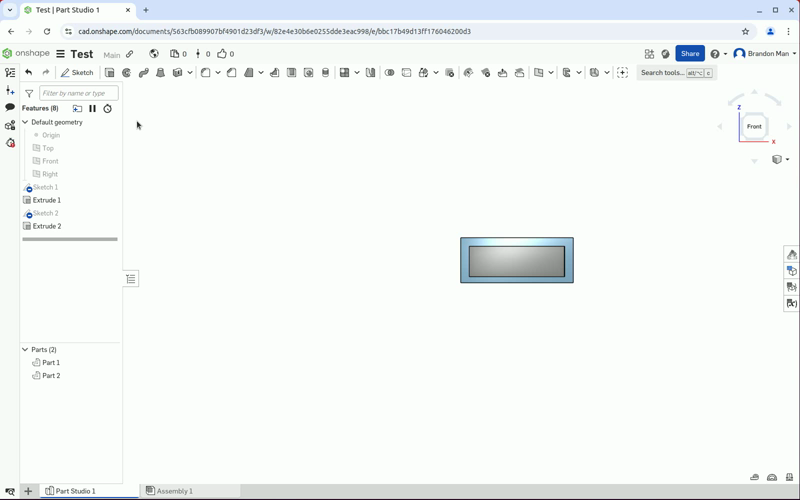
key(shift+h)
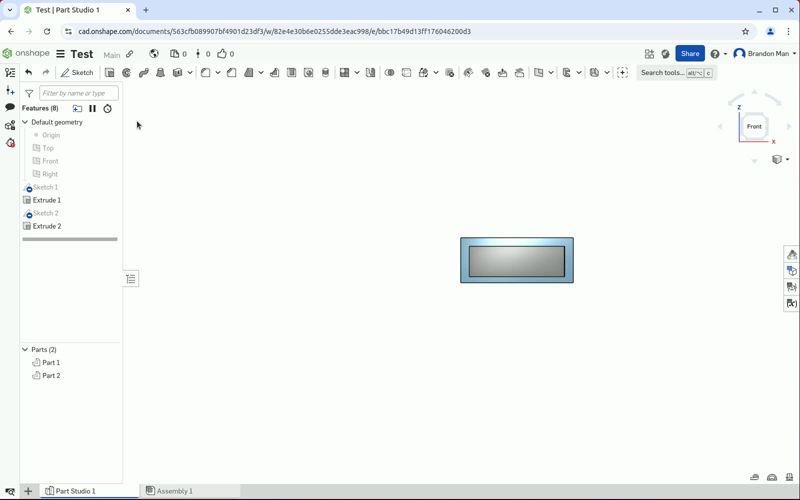
key(shift+h)
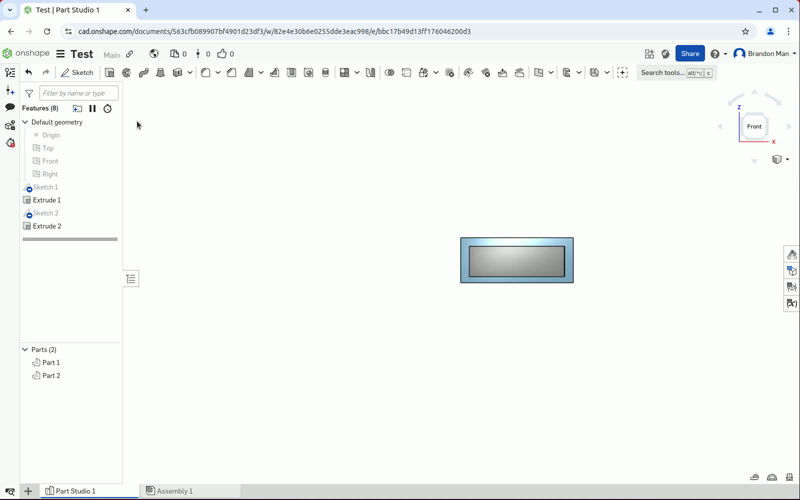
mouse_move(73, 189)
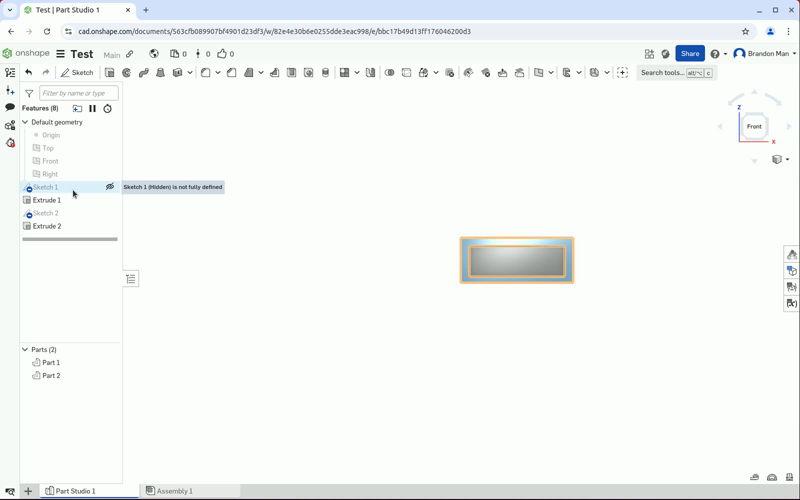
click(73, 189)
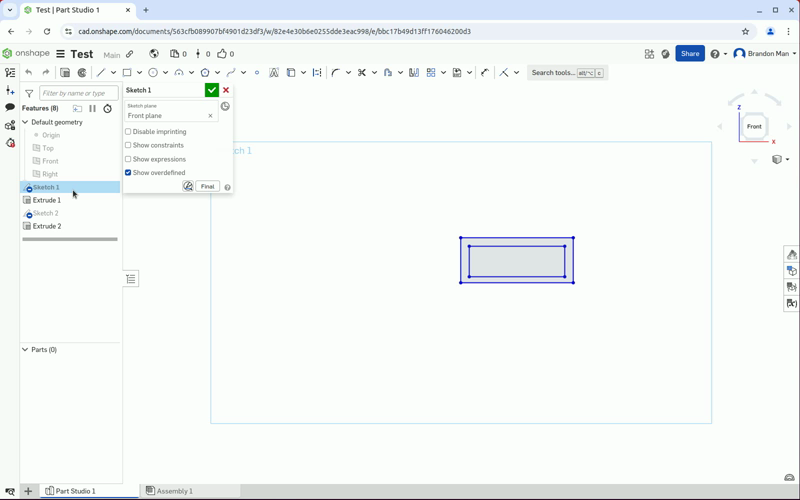
mouse_move(229, 92)
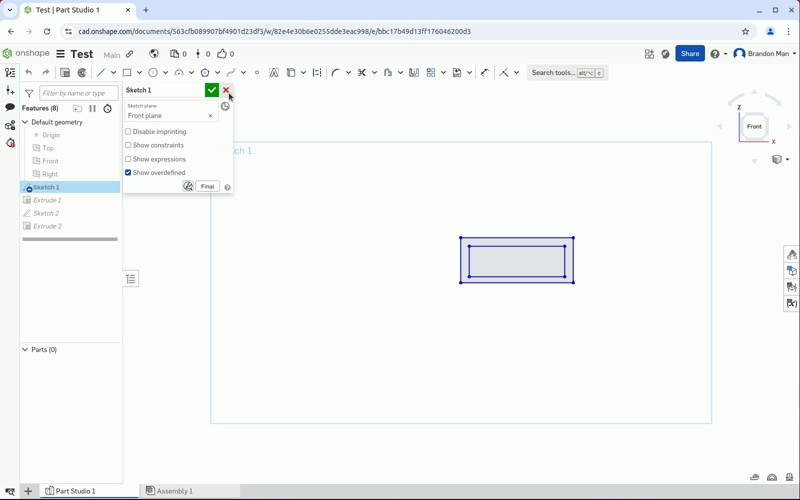
click(229, 92)
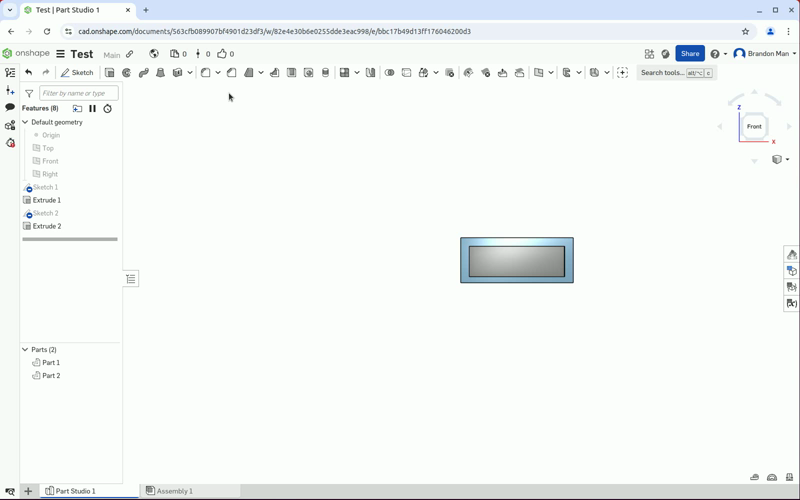
mouse_move(541, 75)
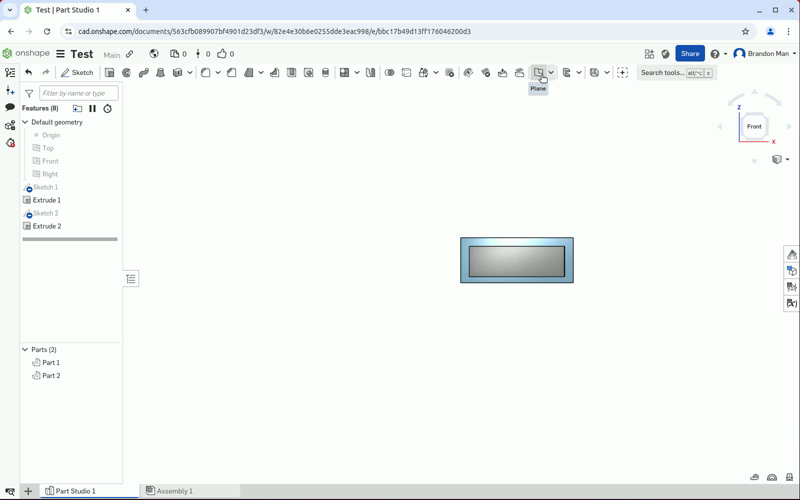
click(541, 75)
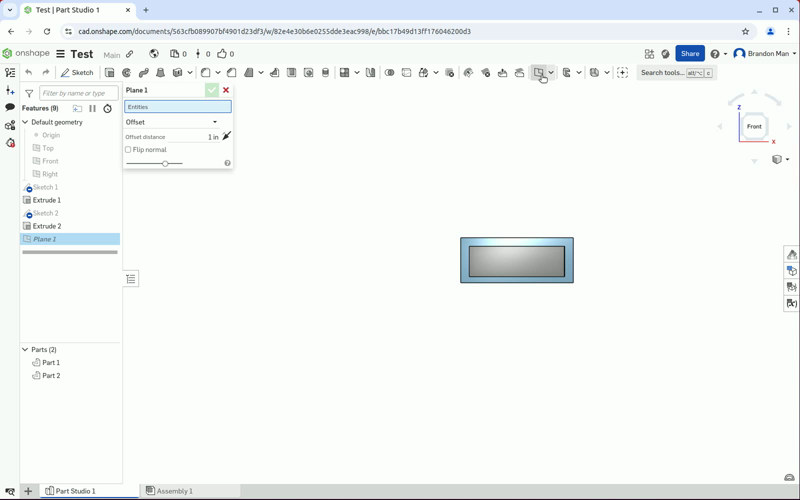
mouse_move(73, 163)
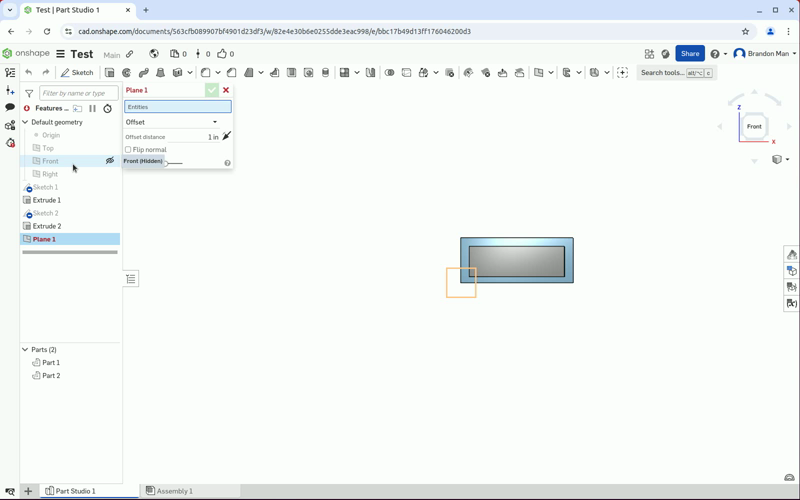
click(73, 163)
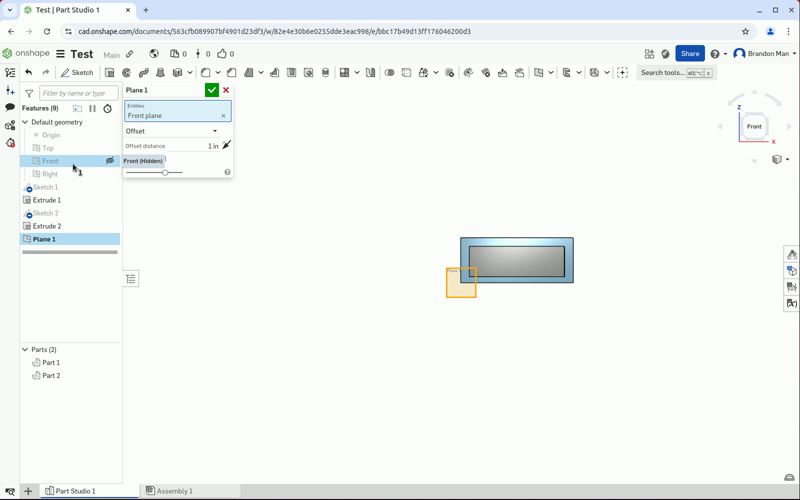
key(tab, 2)
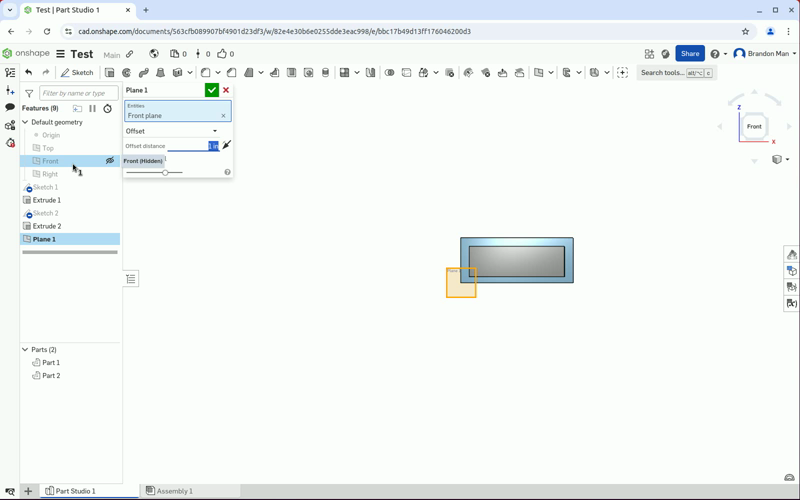
text(1.202)
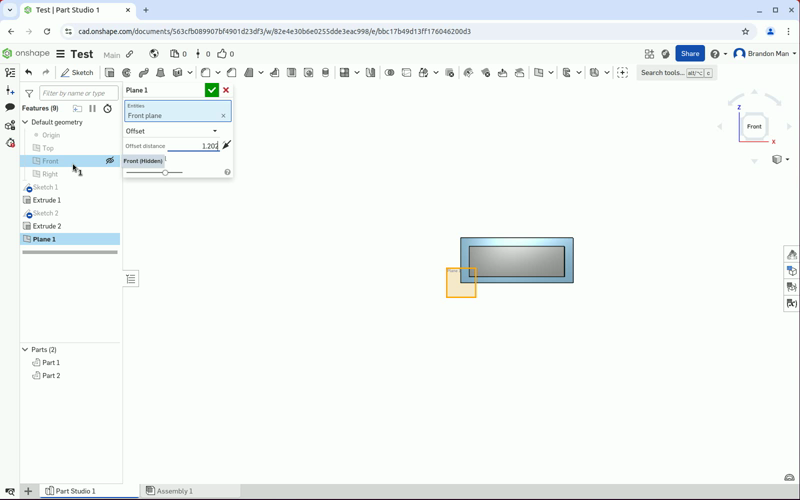
key(enter, 2)
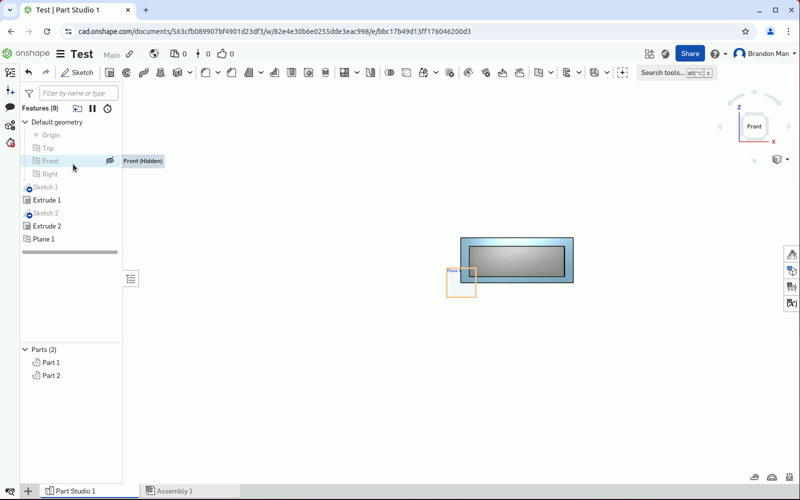
key(shift+s)
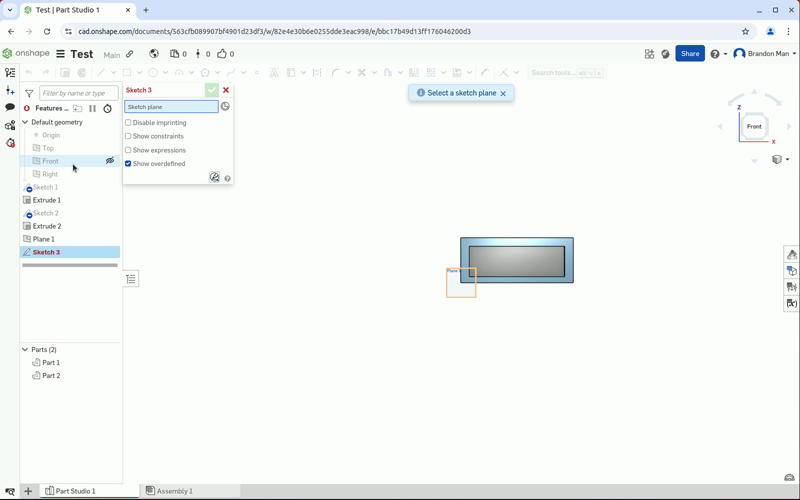
mouse_move(73, 241)
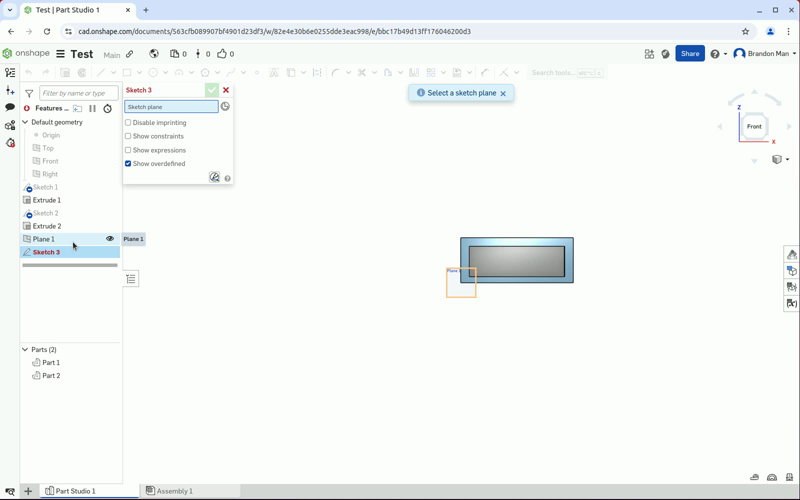
click(73, 241)
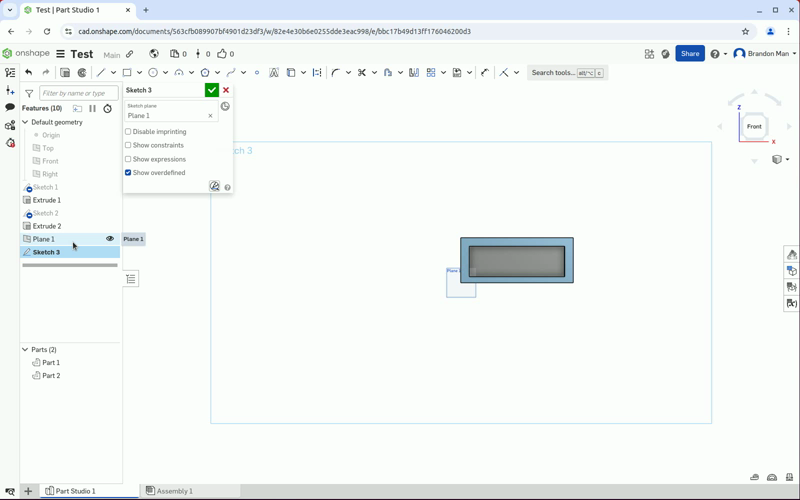
mouse_move(73, 352)
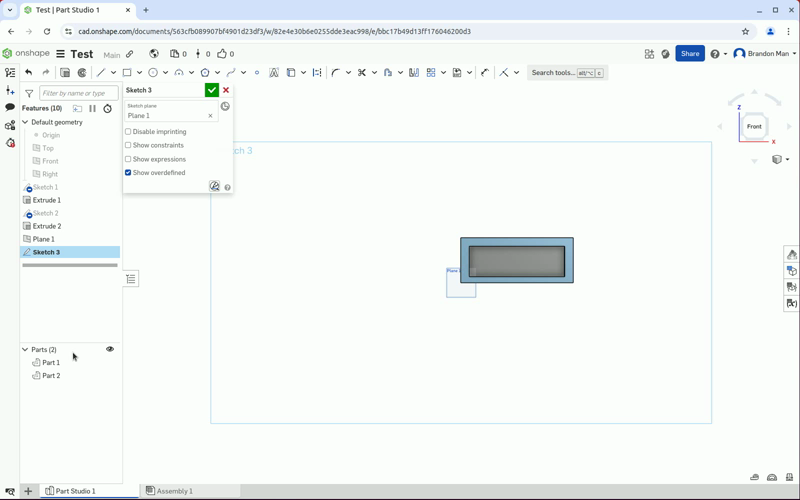
key(y)
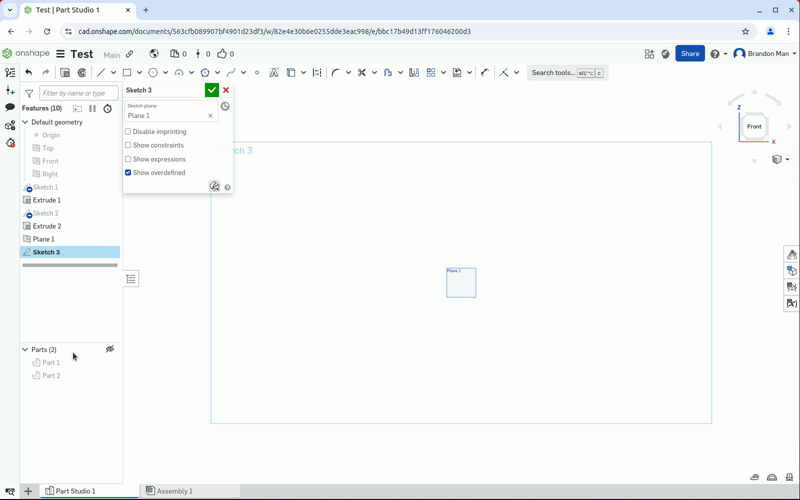
key(c)
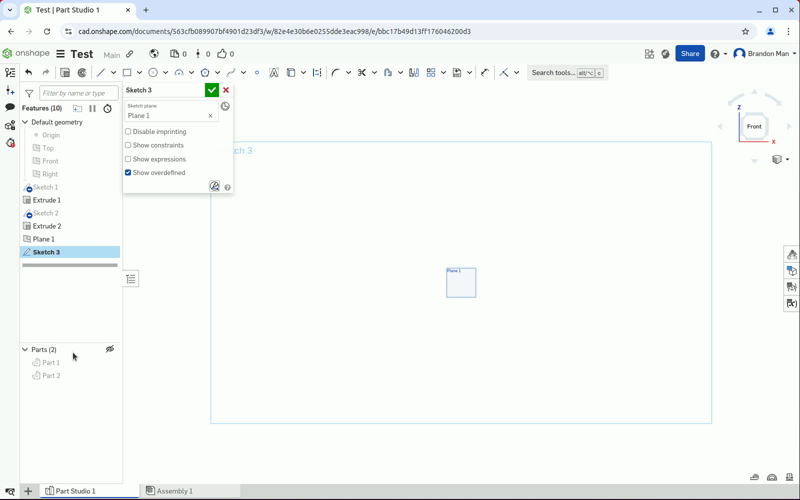
key_down(shift)
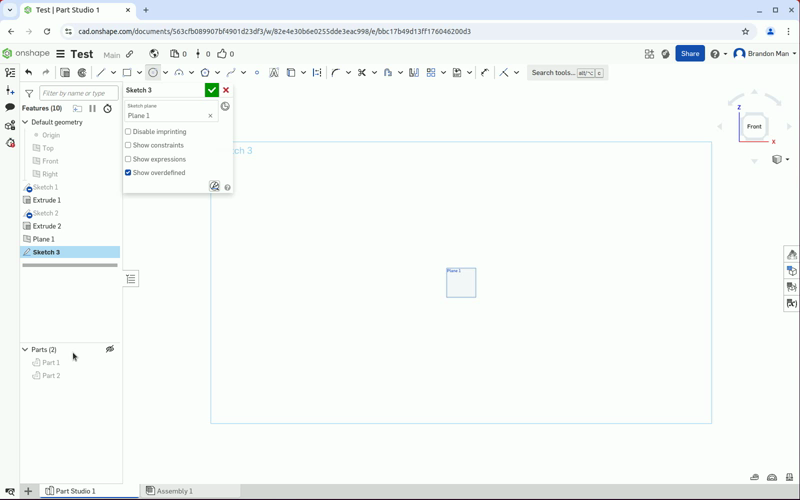
mouse_move(476, 261)
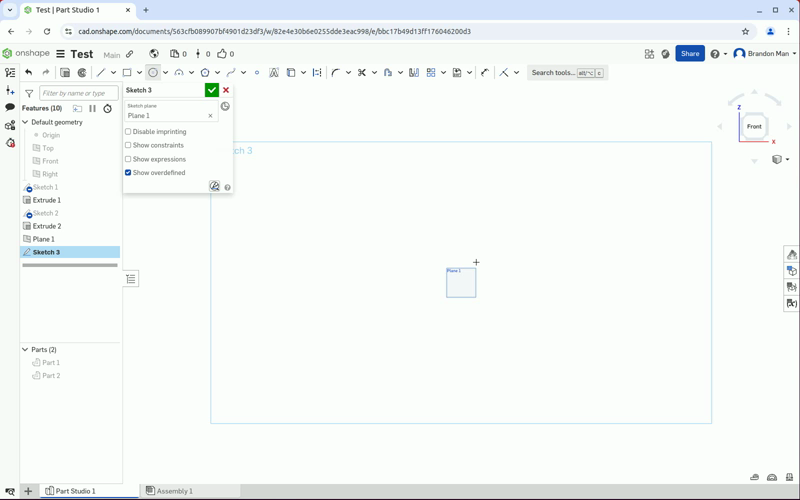
click(476, 261)
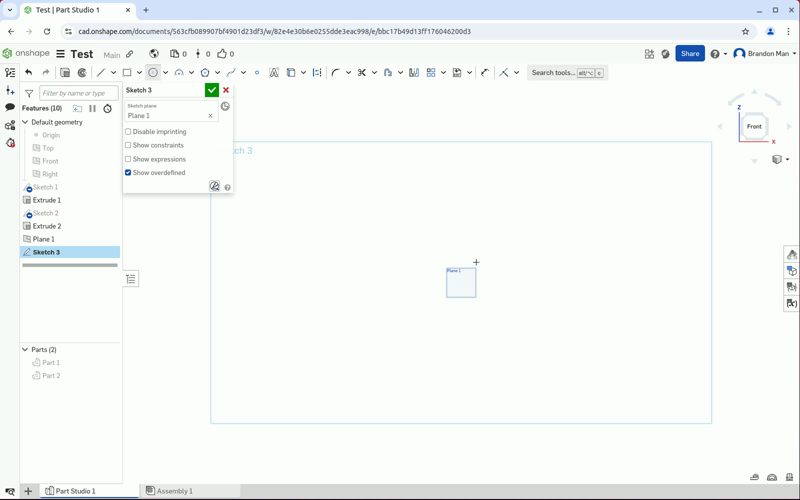
key_up(shift)
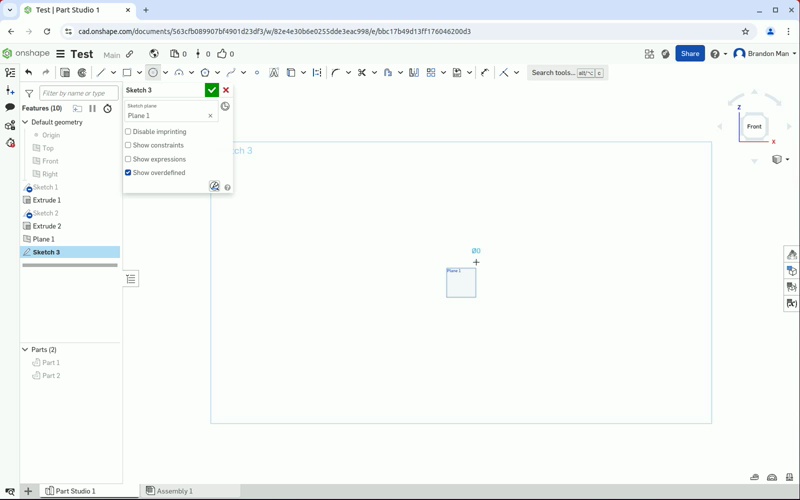
mouse_move(480, 261)
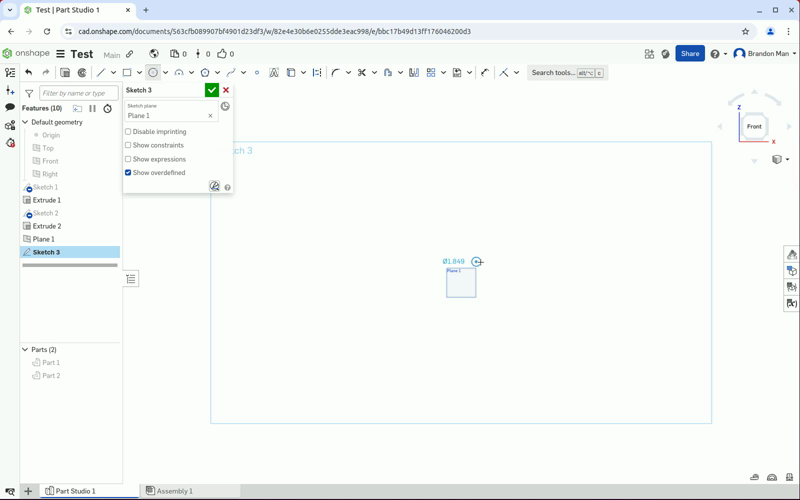
click(480, 261)
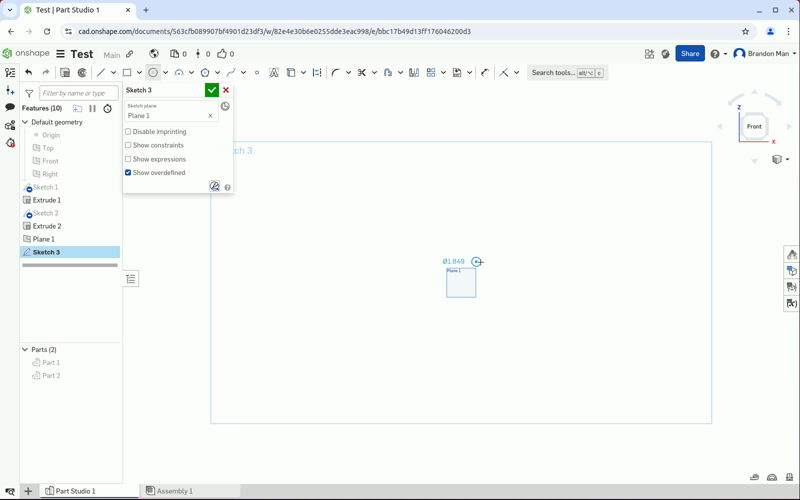
key(esc)
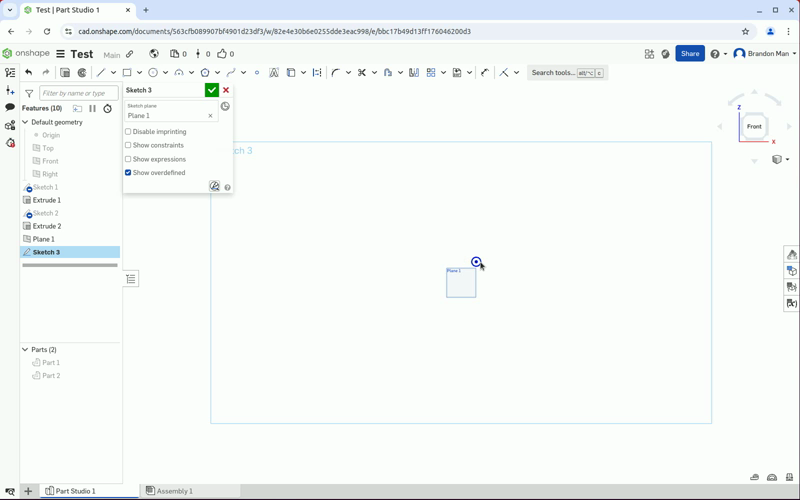
mouse_move(476, 260)
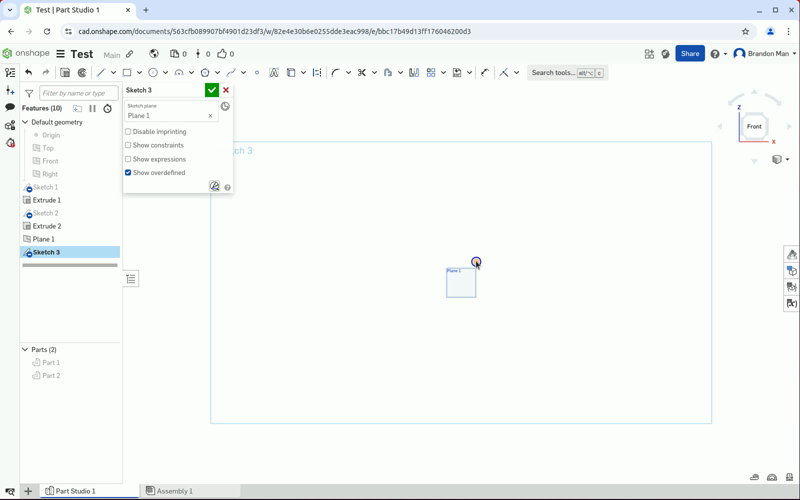
scroll(6)
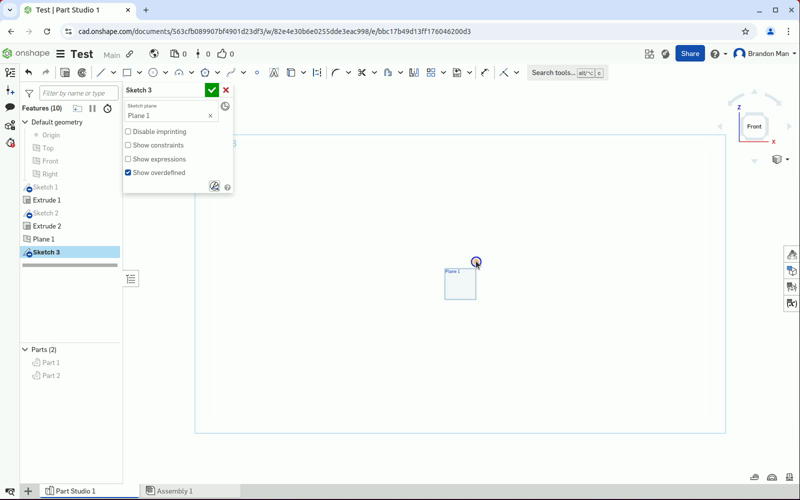
scroll(6)
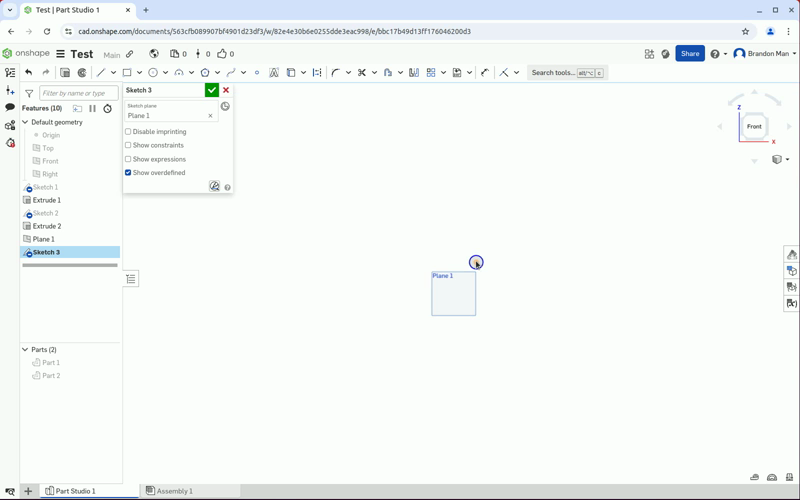
scroll(6)
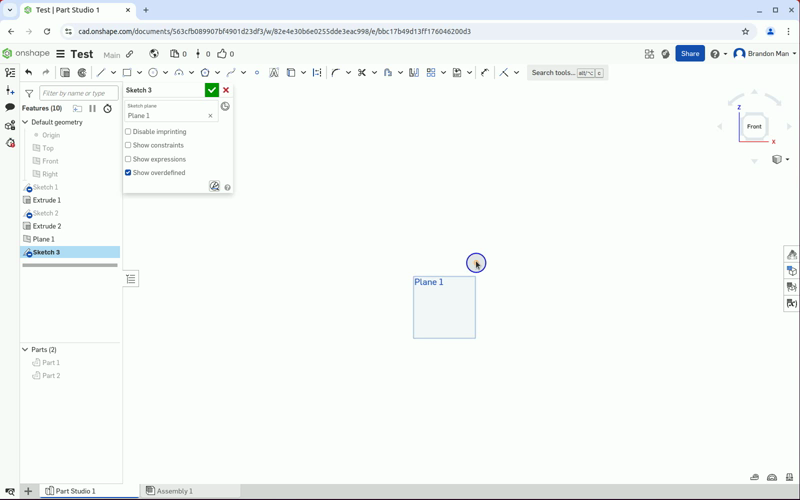
scroll(6)
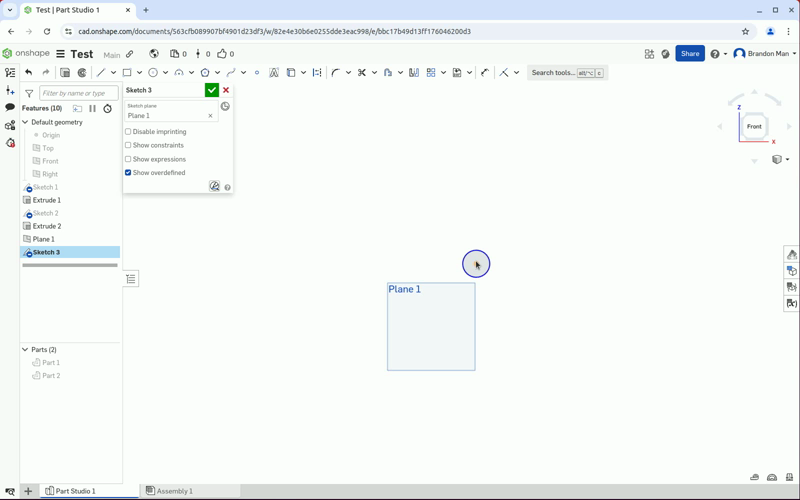
scroll(6)
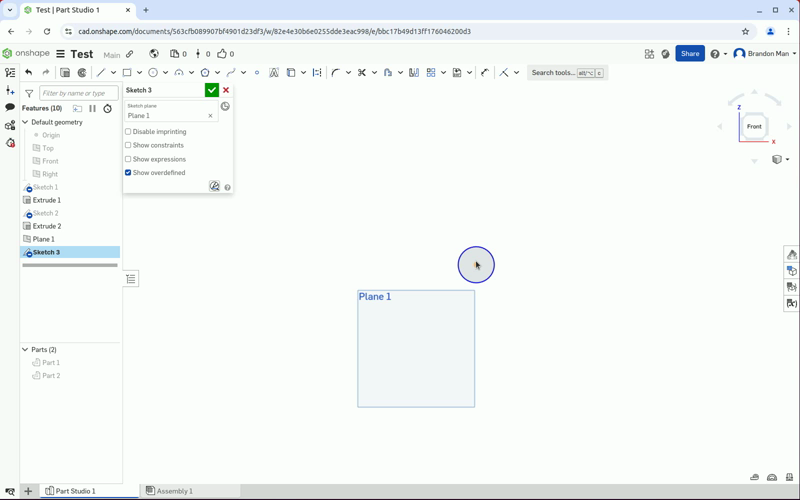
scroll(6)
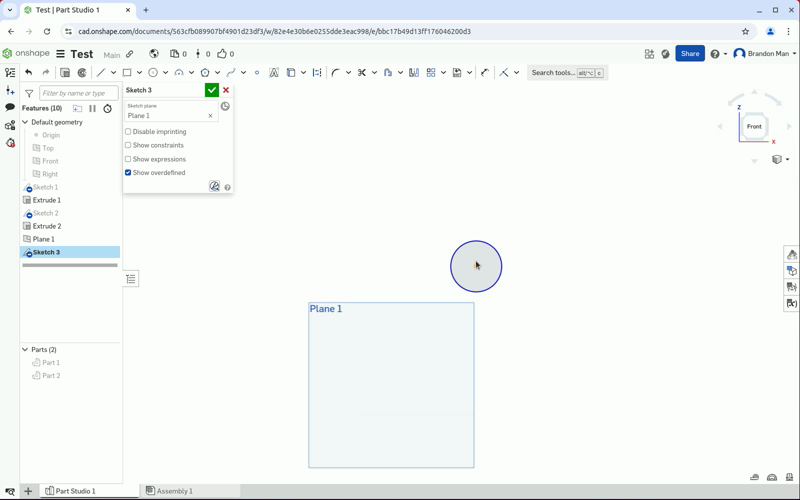
scroll(6)
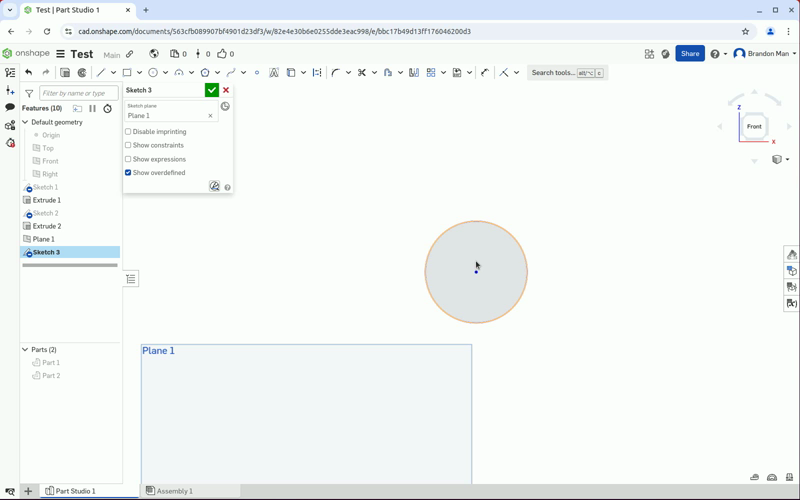
click(476, 260)
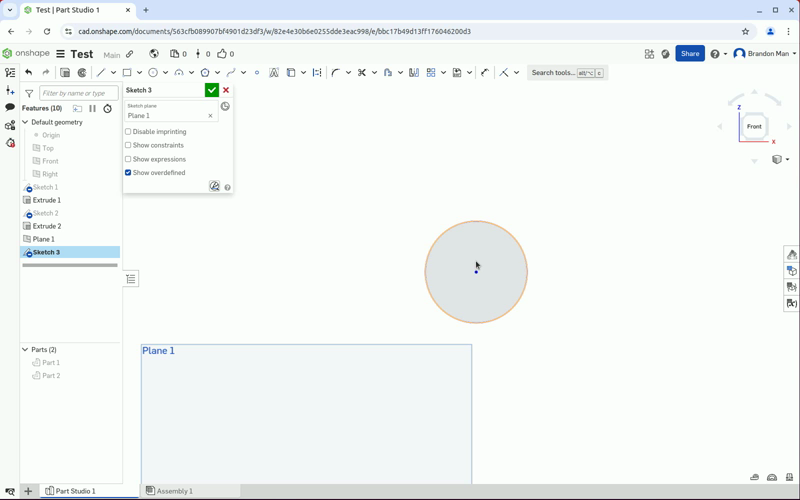
scroll(-6)
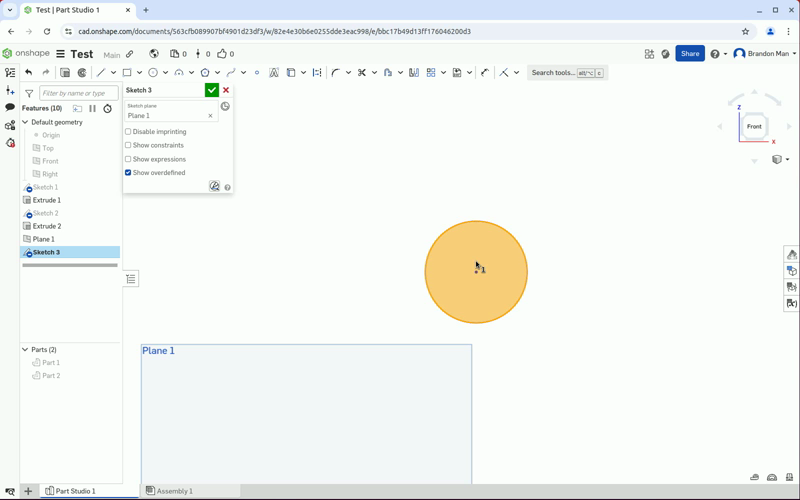
scroll(-6)
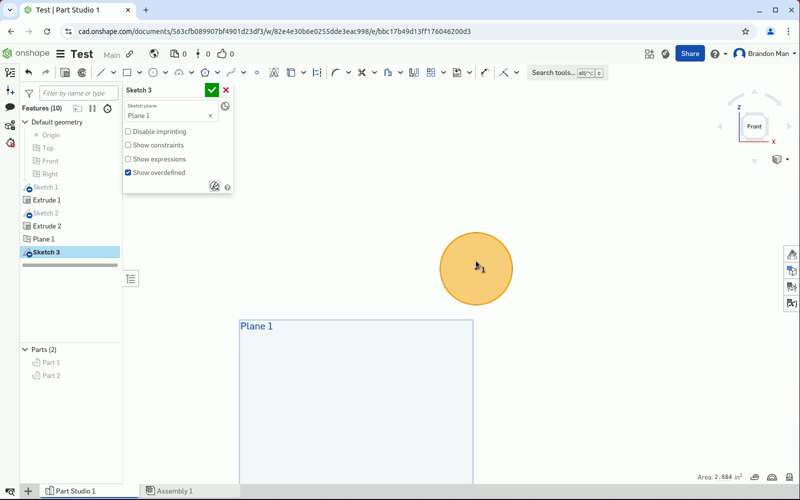
scroll(-6)
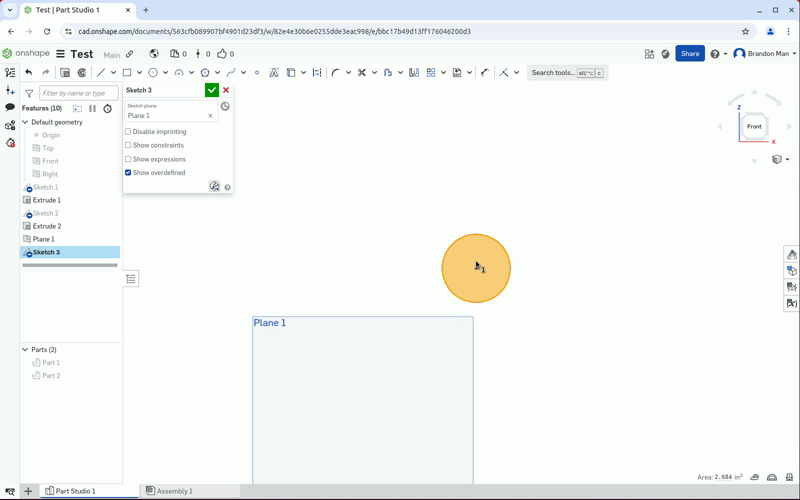
scroll(-6)
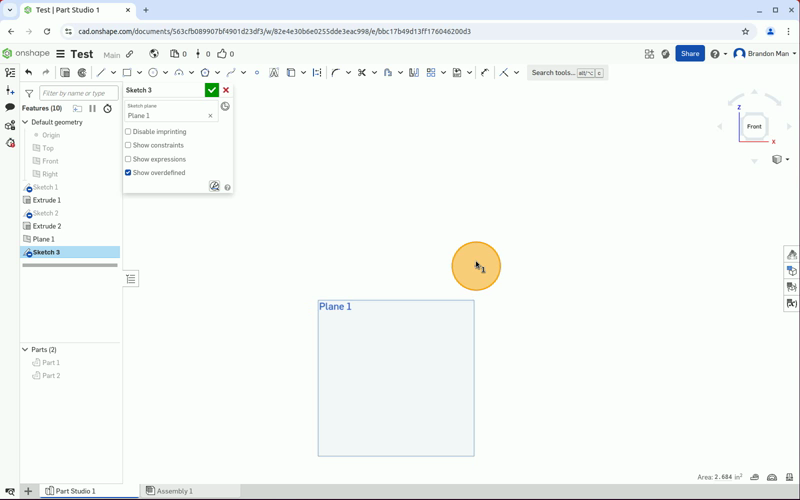
scroll(-6)
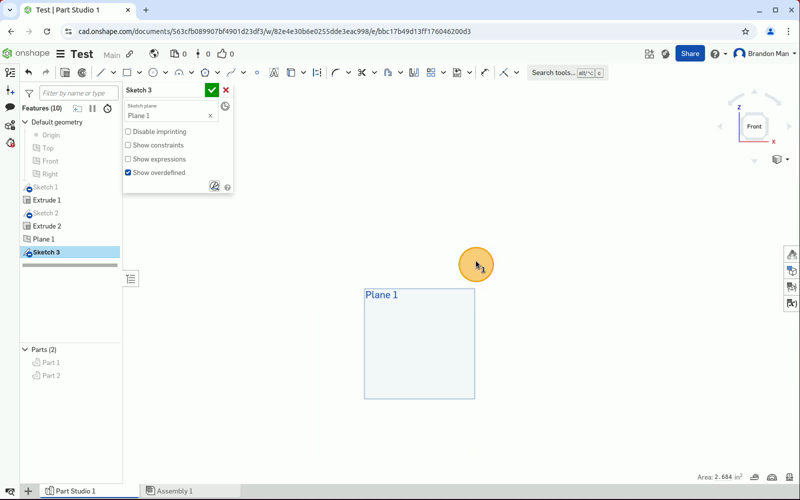
scroll(-6)
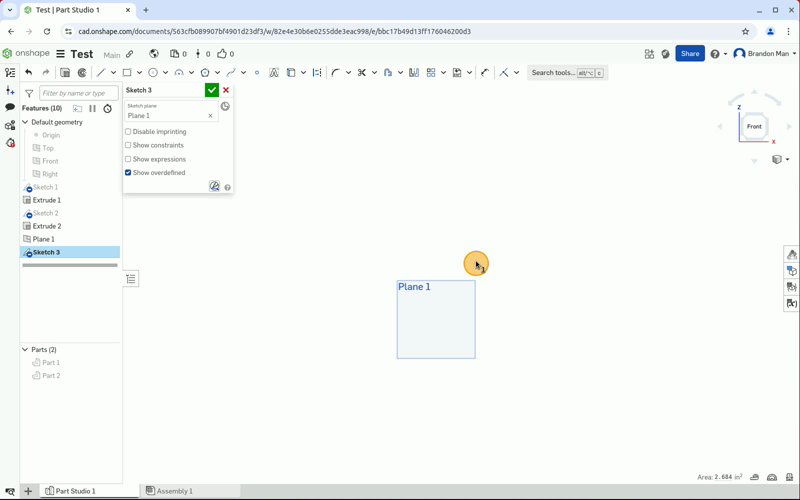
scroll(-6)
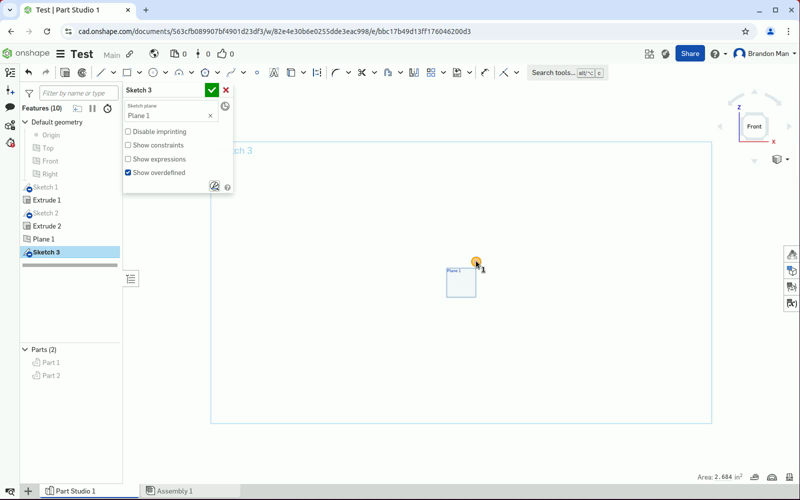
mouse_move(73, 352)
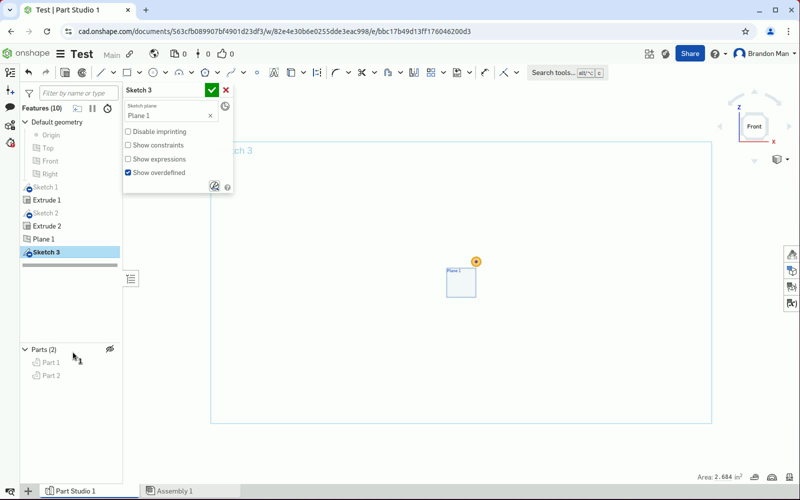
key(shift+y)
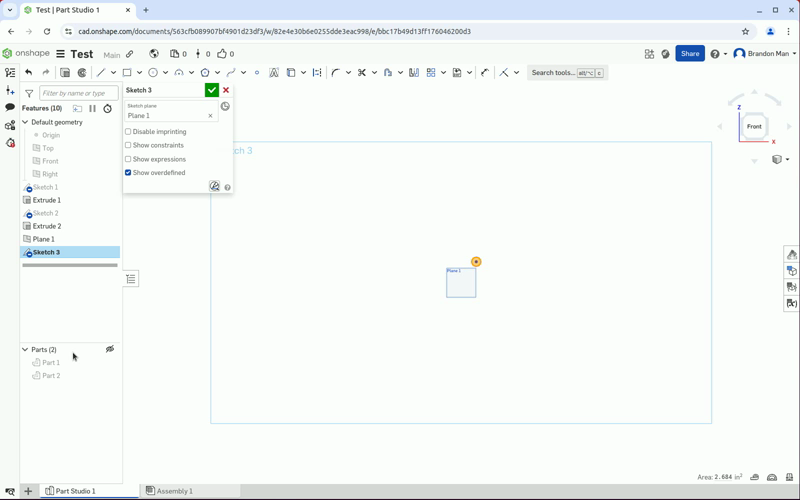
key(shift+e)
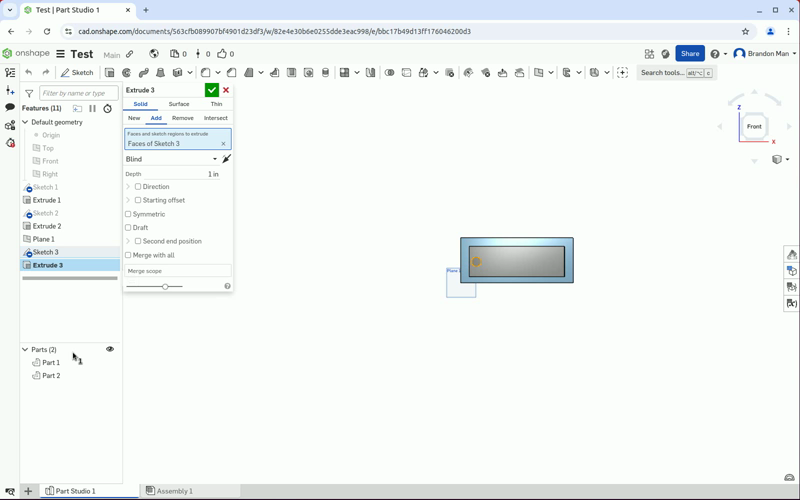
mouse_move(143, 106)
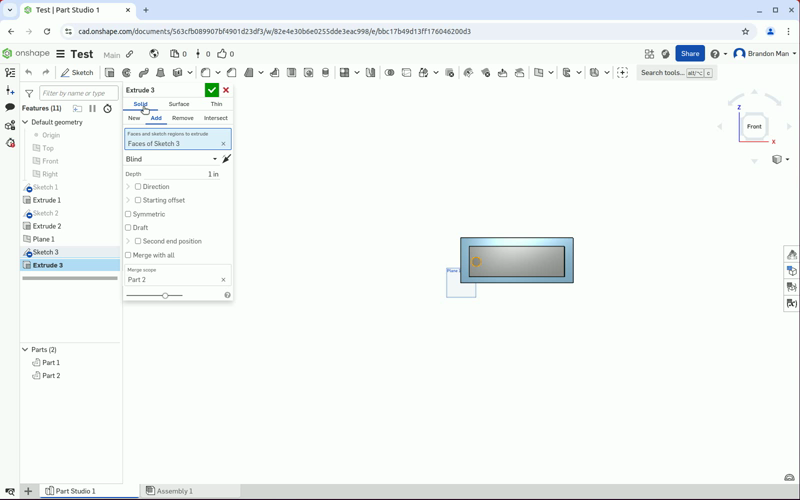
click(143, 106)
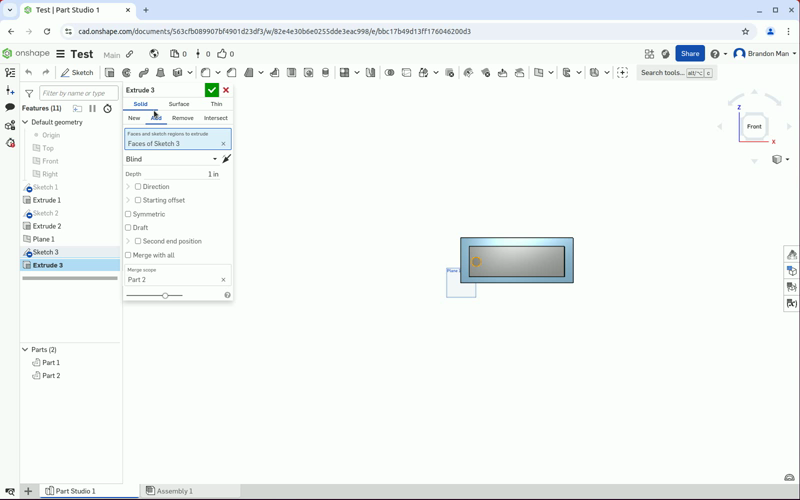
mouse_move(186, 120)
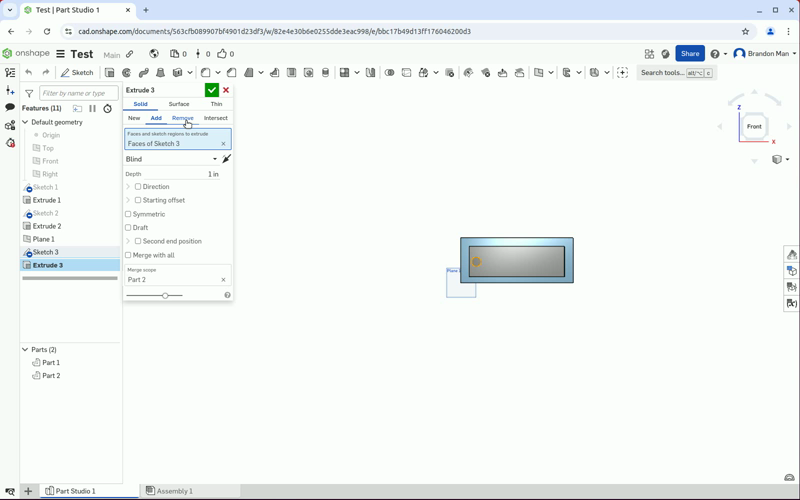
click(186, 120)
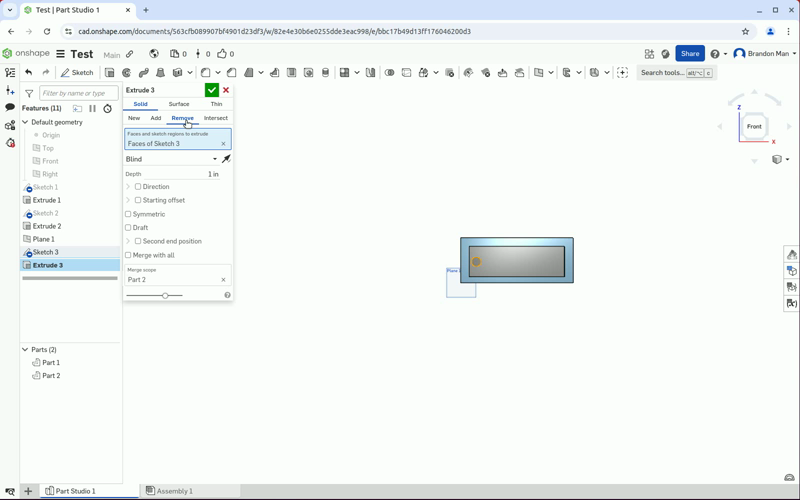
key(tab, 4)
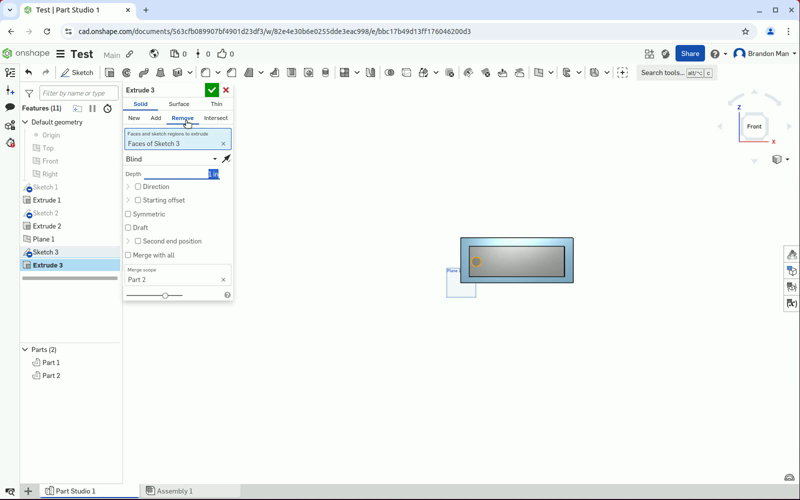
text(1.204)
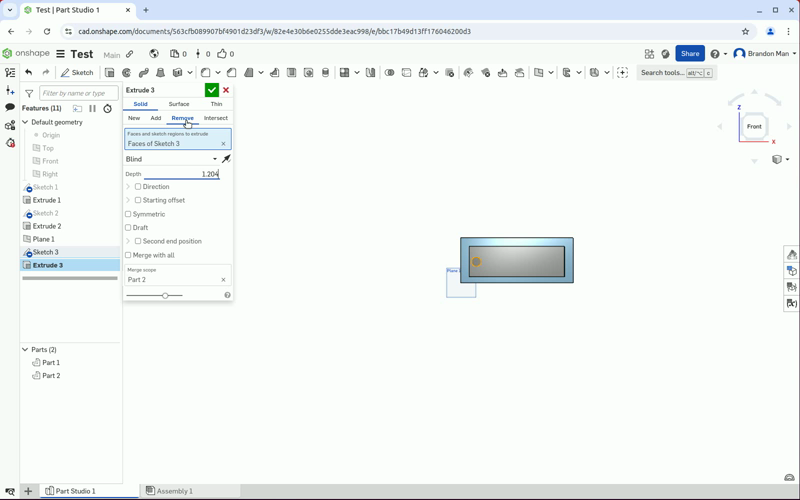
key(tab, 6)
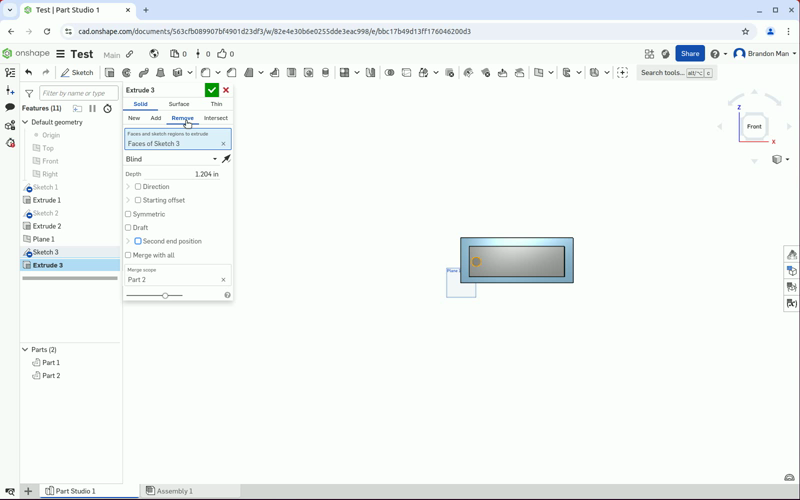
key(space)
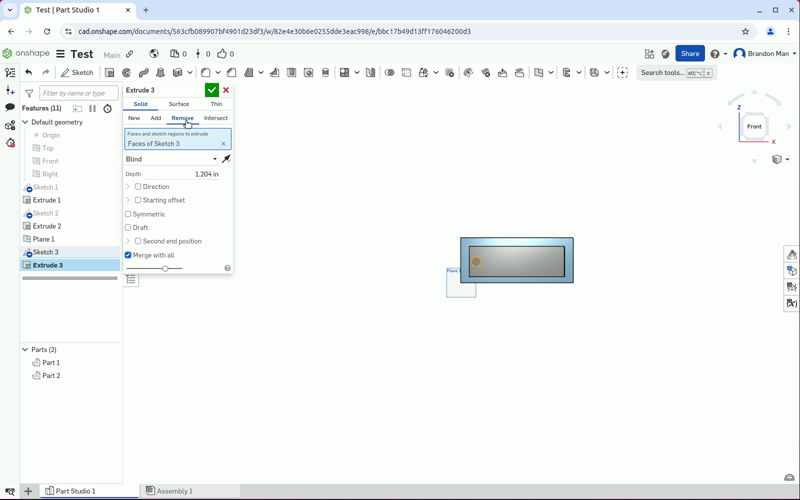
key(enter)
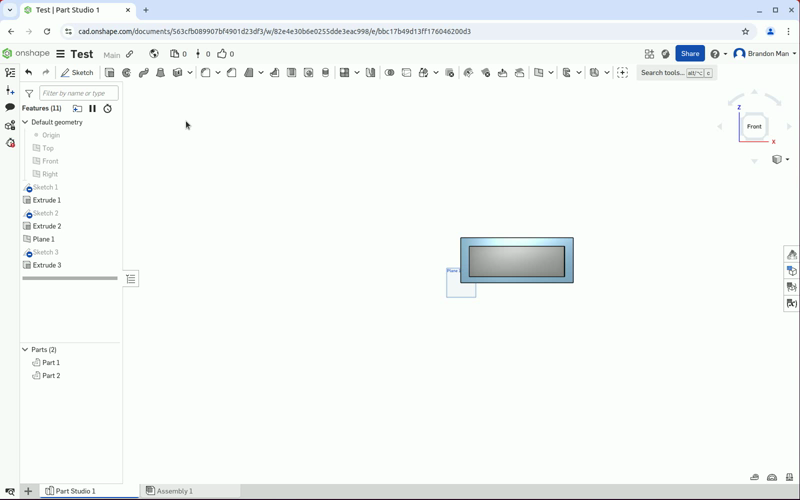
key(shift+h)
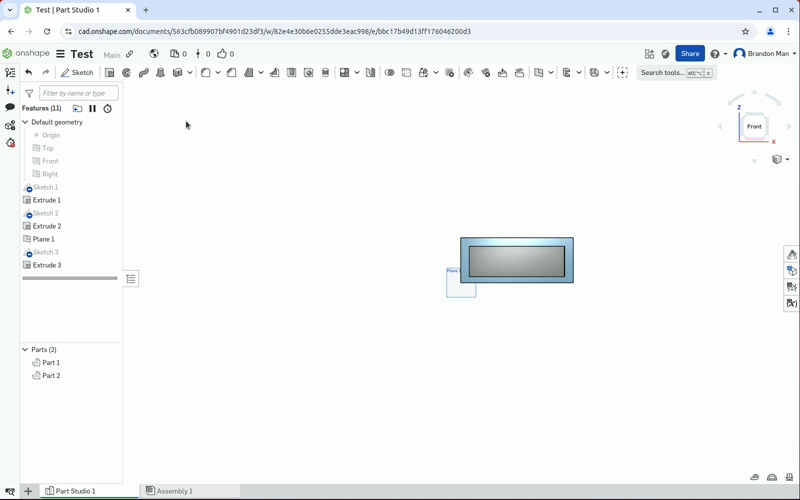
key(shift+h)
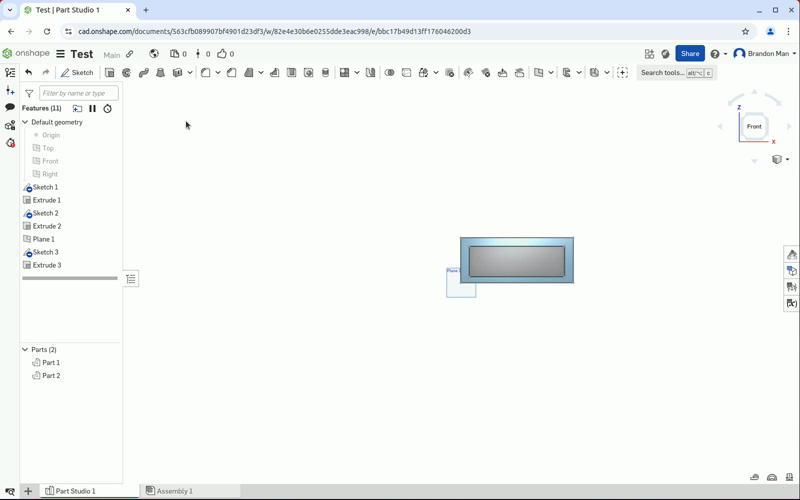
key(shift+7)
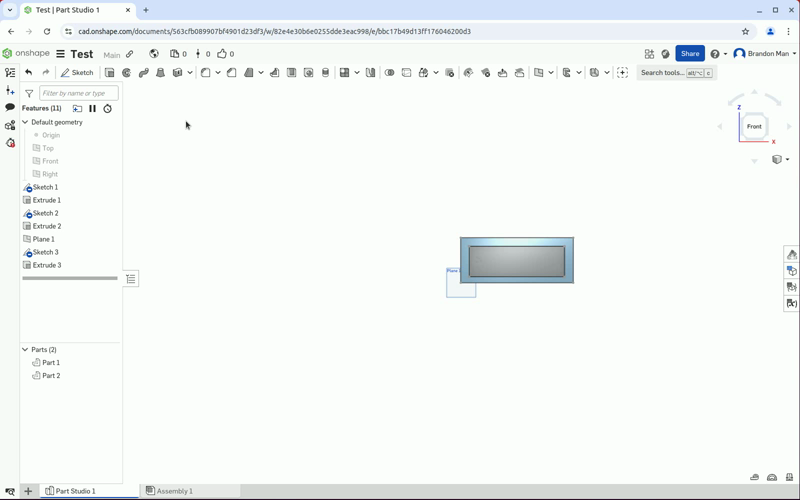
key(left, 2)
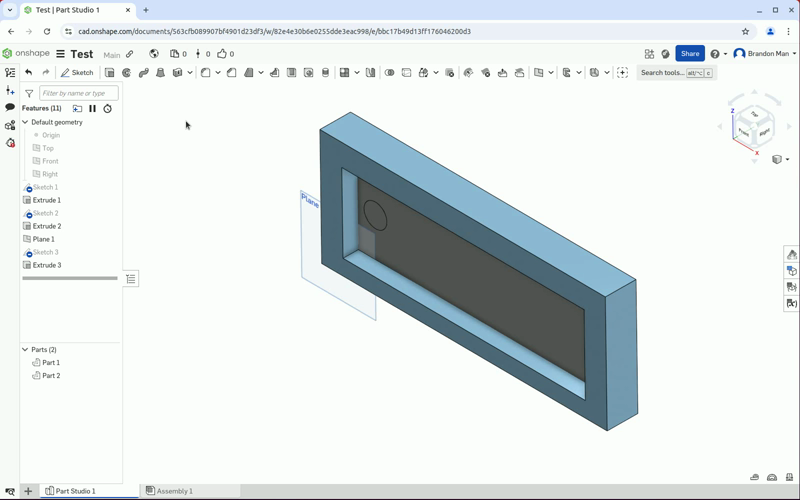
key(down, 2)
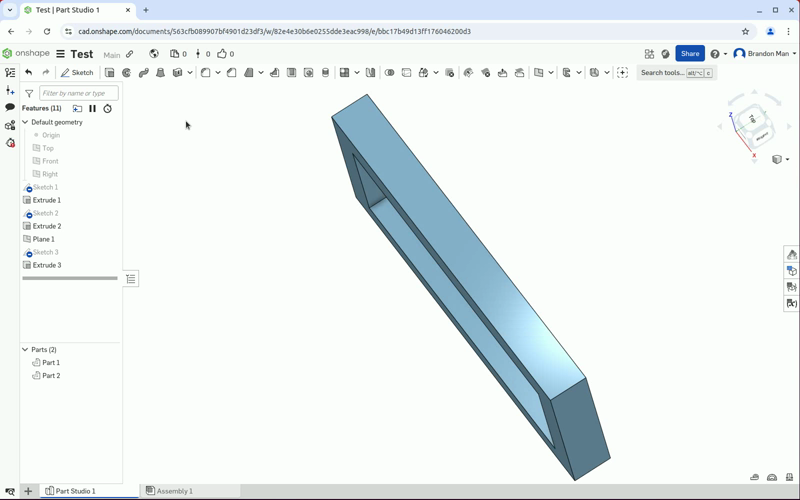
key(up, 2)
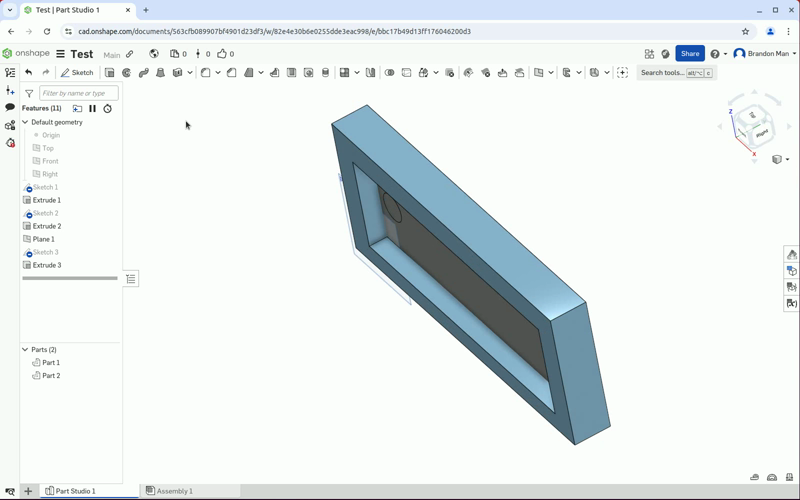
key(right, 2)
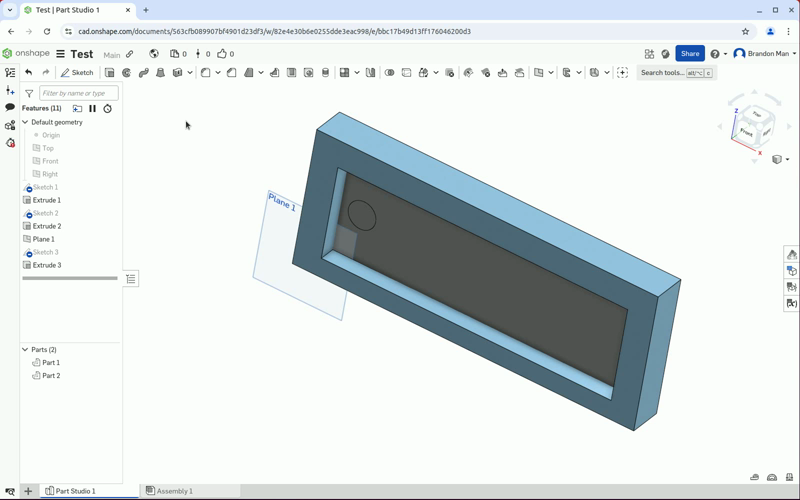
mouse_move(73, 189)
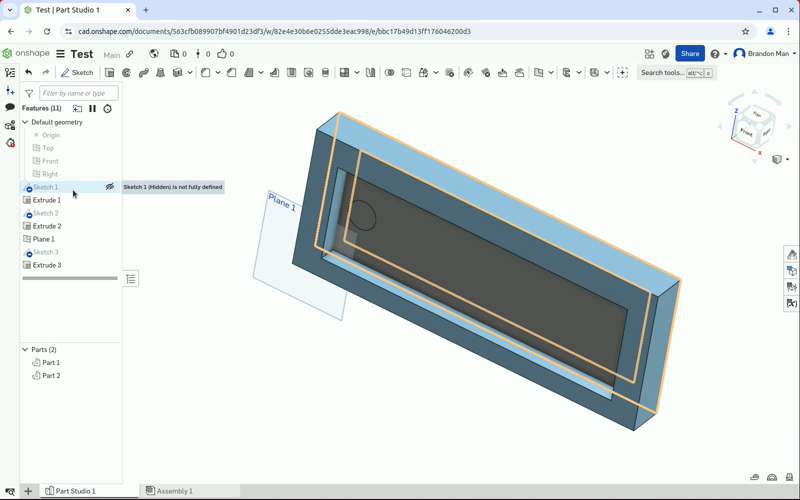
click(73, 189)